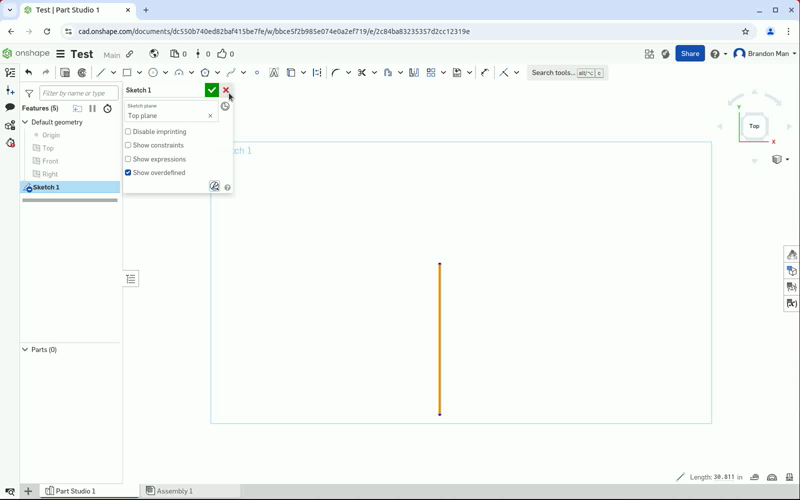
key(shift+h)
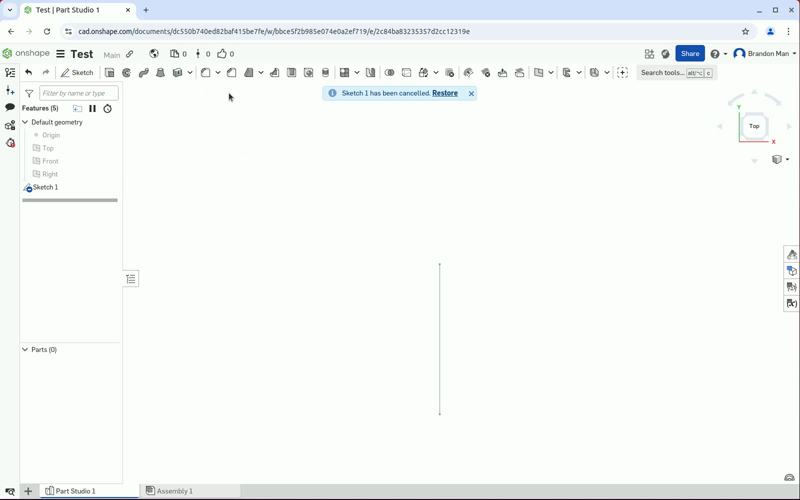
key(shift+s)
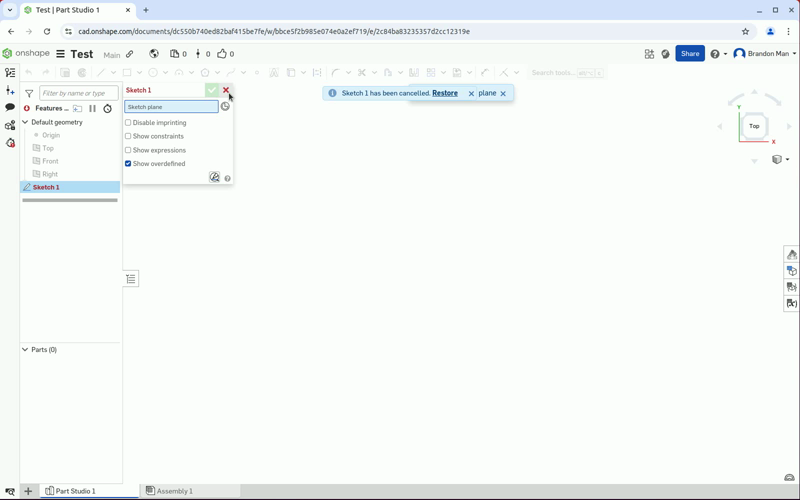
mouse_move(73, 150)
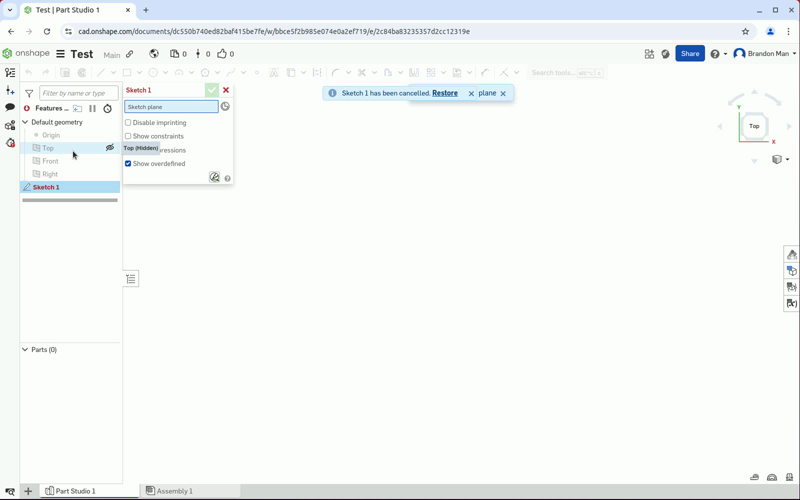
click(73, 150)
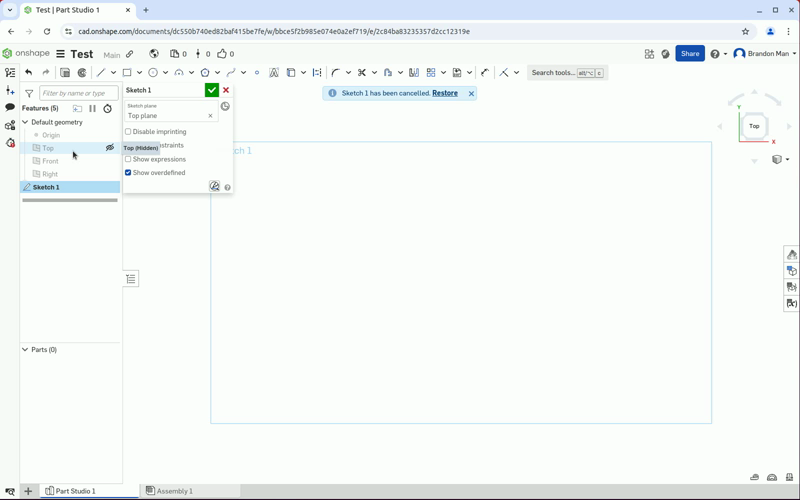
mouse_move(73, 352)
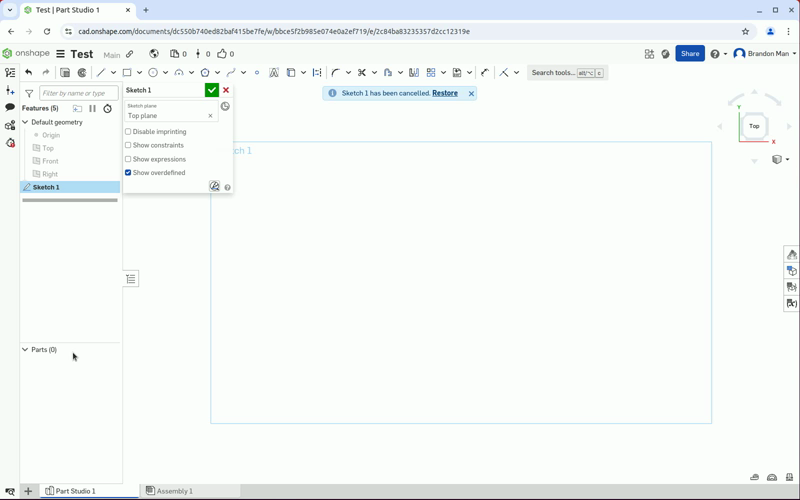
key(y)
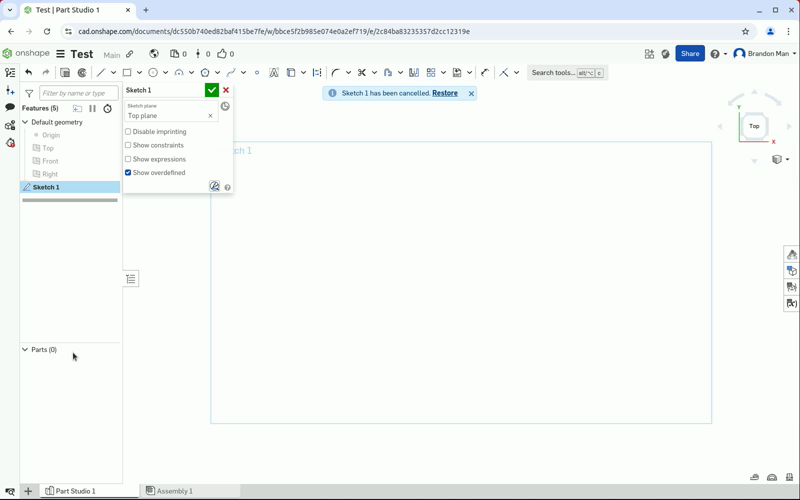
key(l)
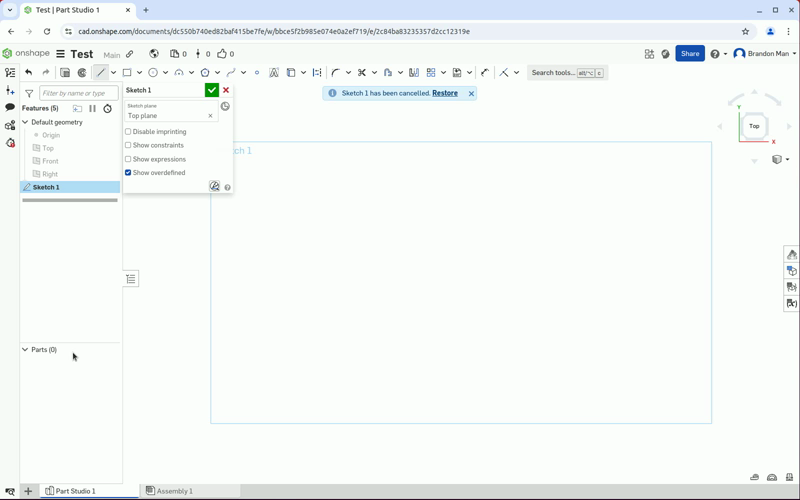
key_down(shift)
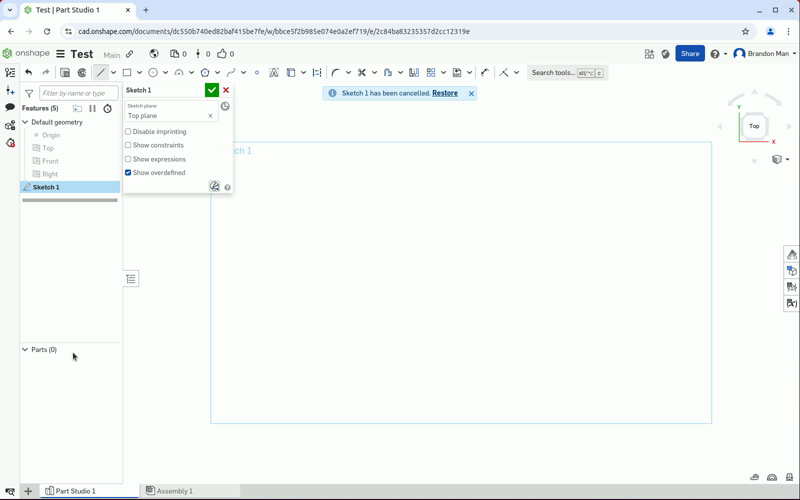
mouse_move(392, 291)
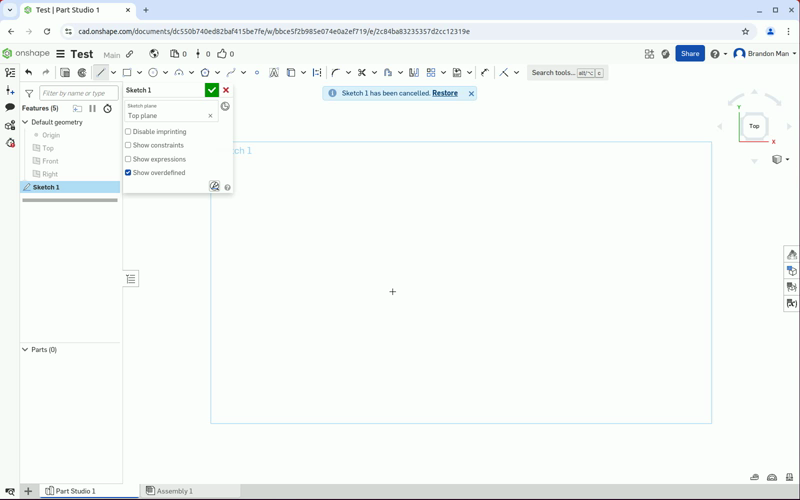
click(392, 291)
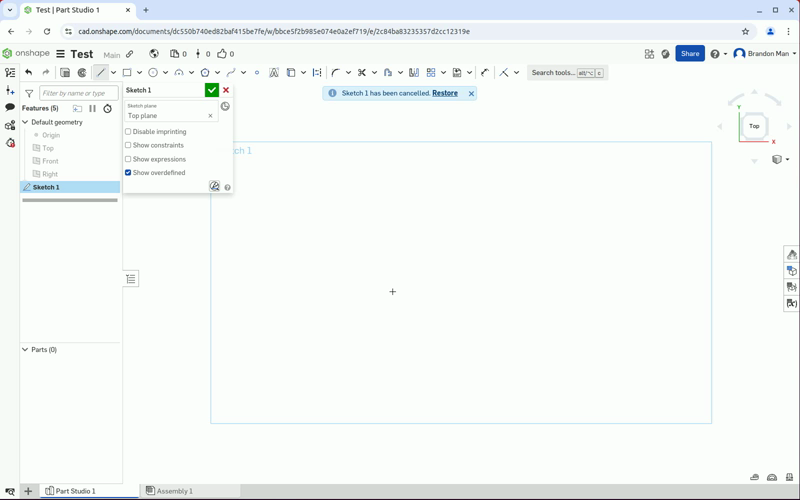
key_up(shift)
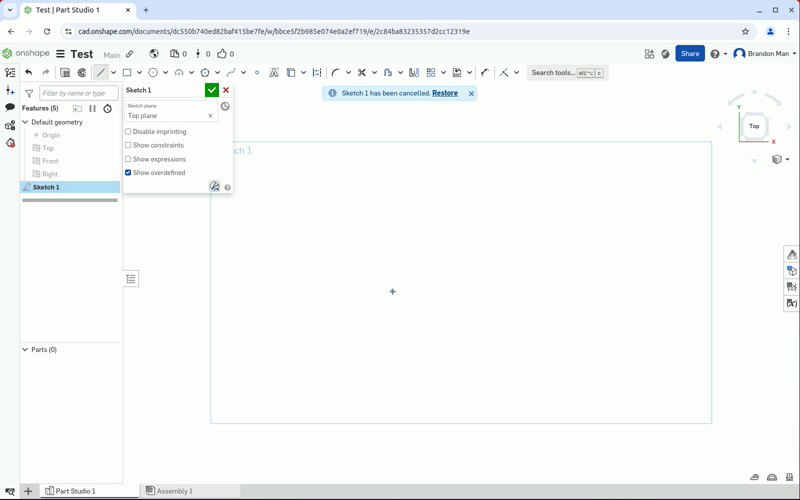
key_down(shift)
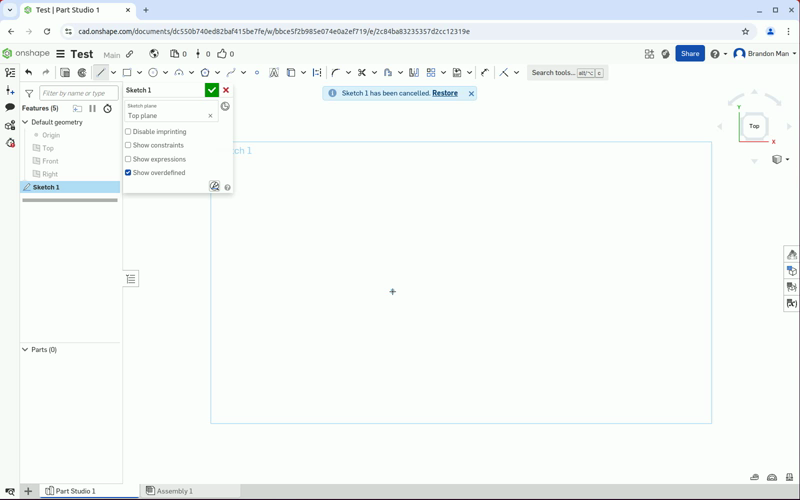
mouse_move(528, 291)
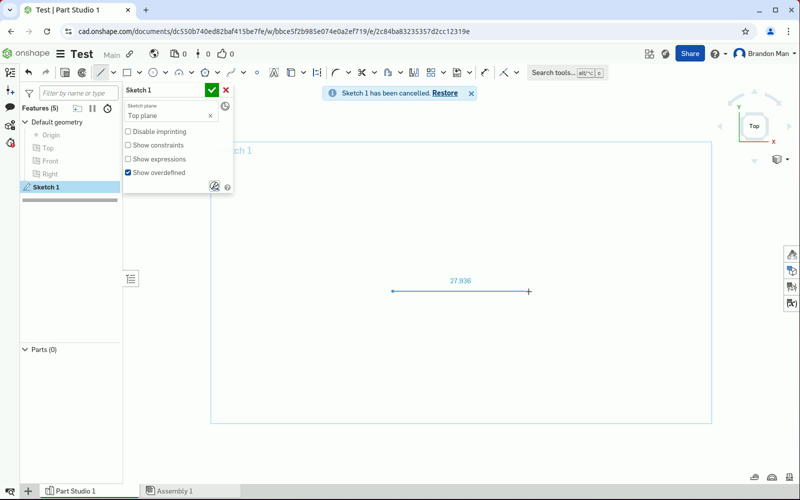
click(528, 291)
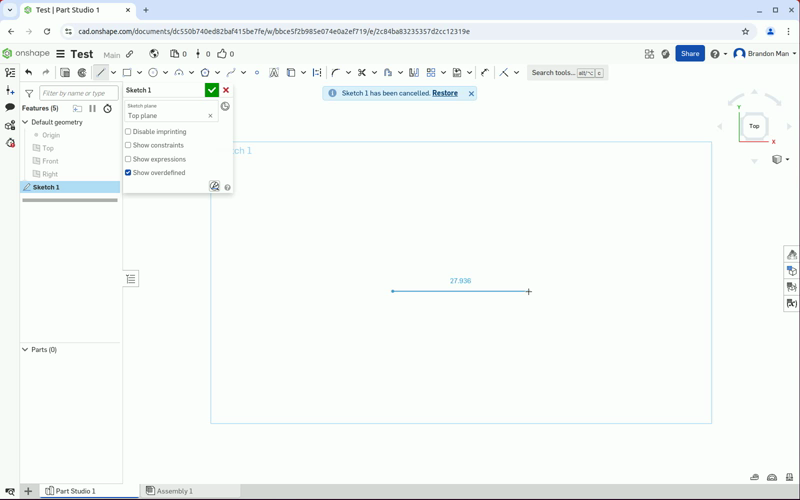
key_up(shift)
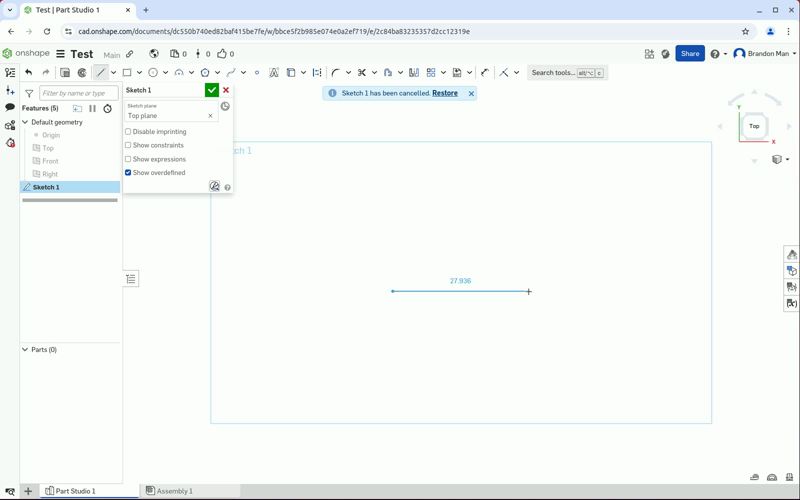
key_down(shift)
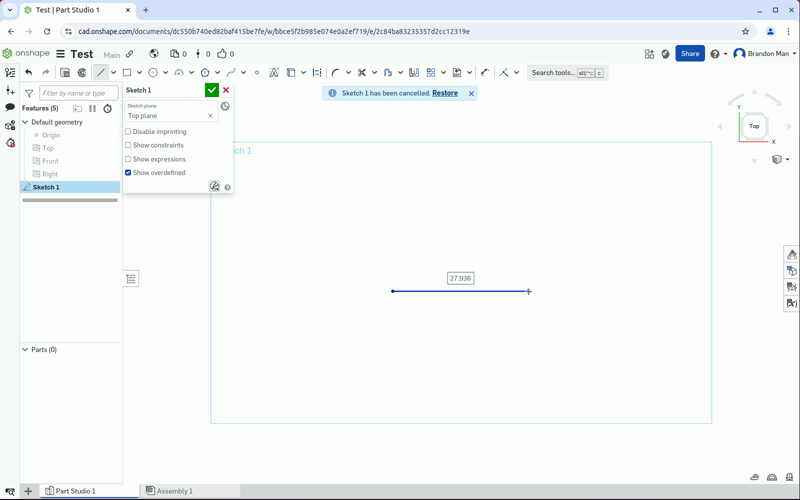
mouse_move(558, 291)
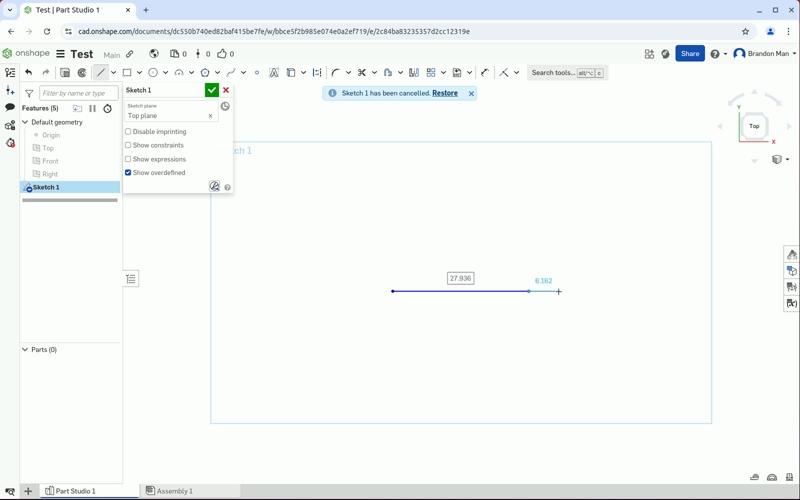
mouse_move(528, 273)
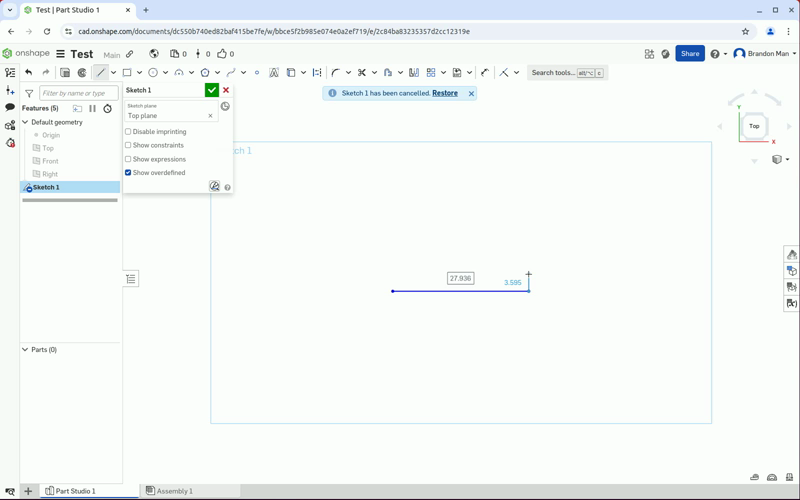
click(528, 273)
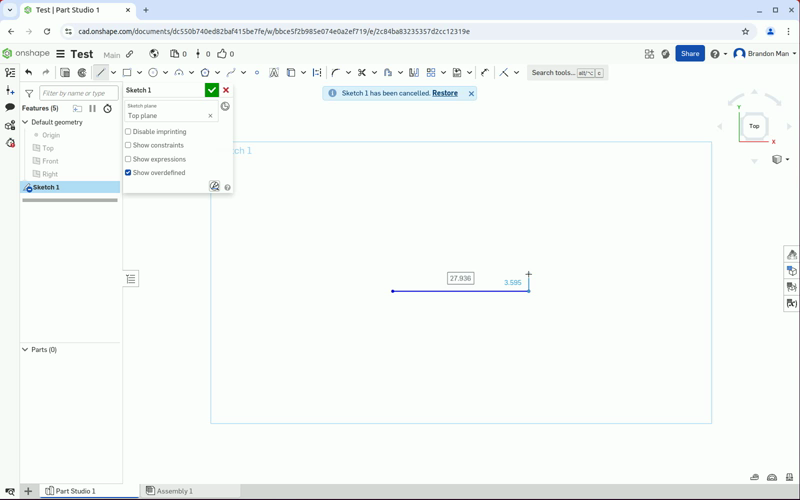
key_up(shift)
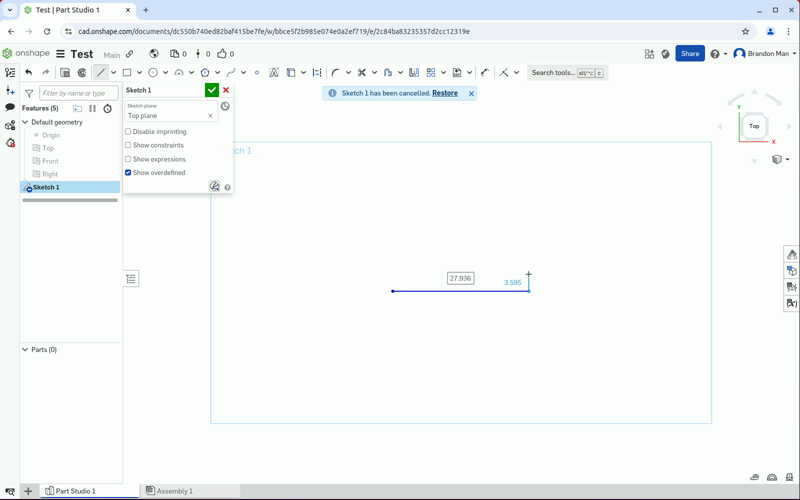
key_down(shift)
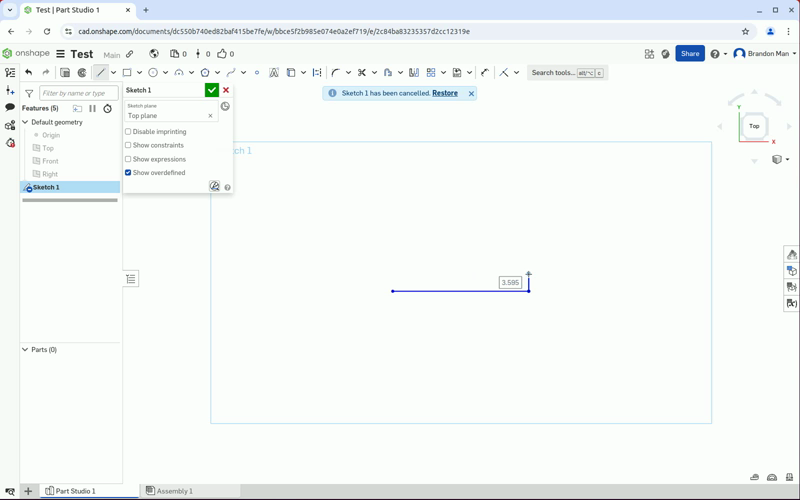
mouse_move(392, 273)
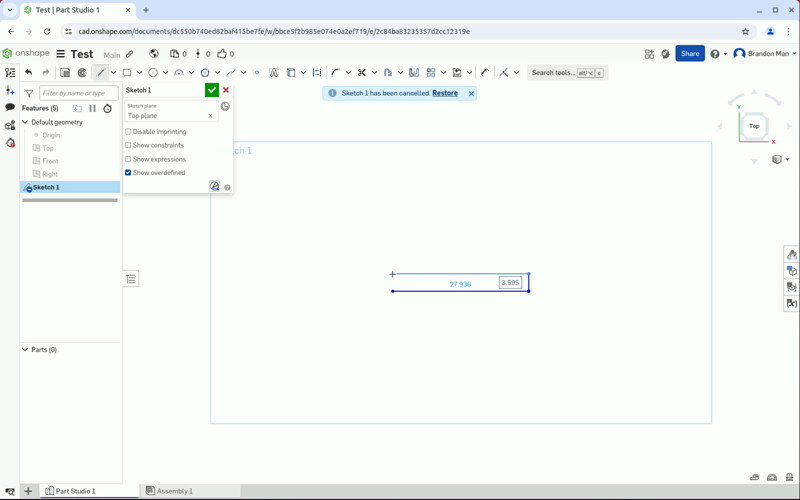
click(392, 273)
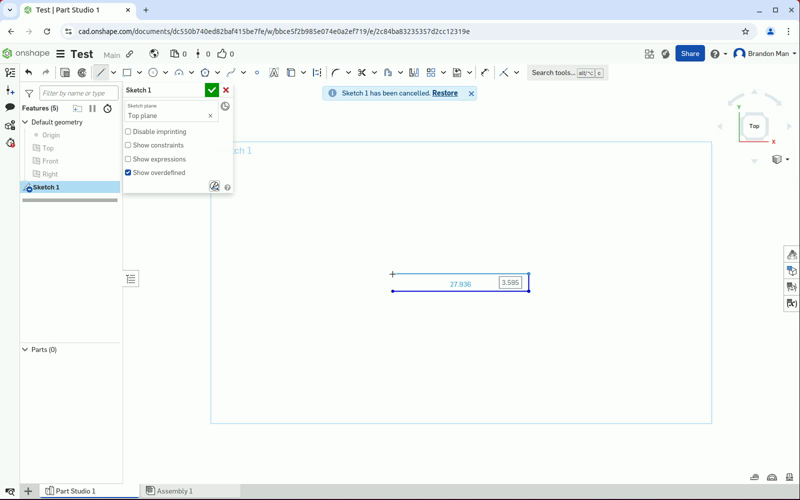
key_up(shift)
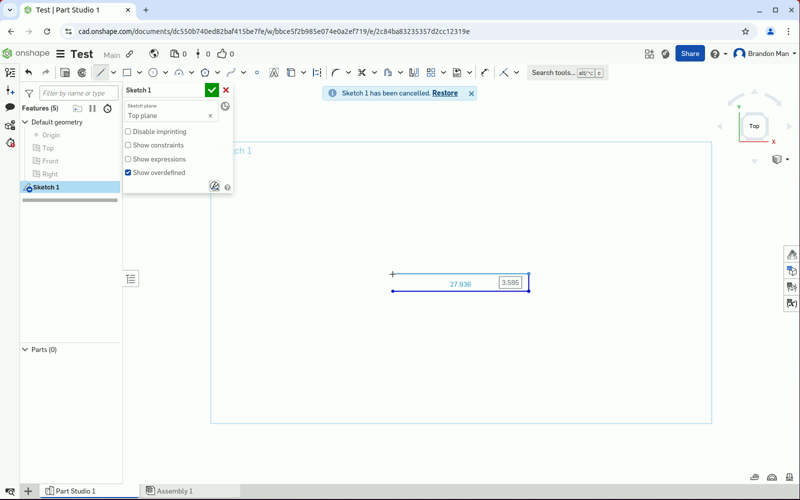
mouse_move(422, 273)
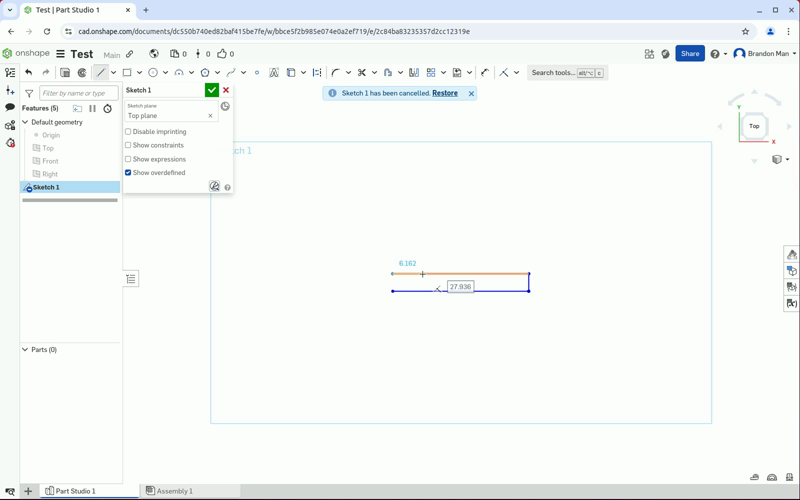
key_down(shift)
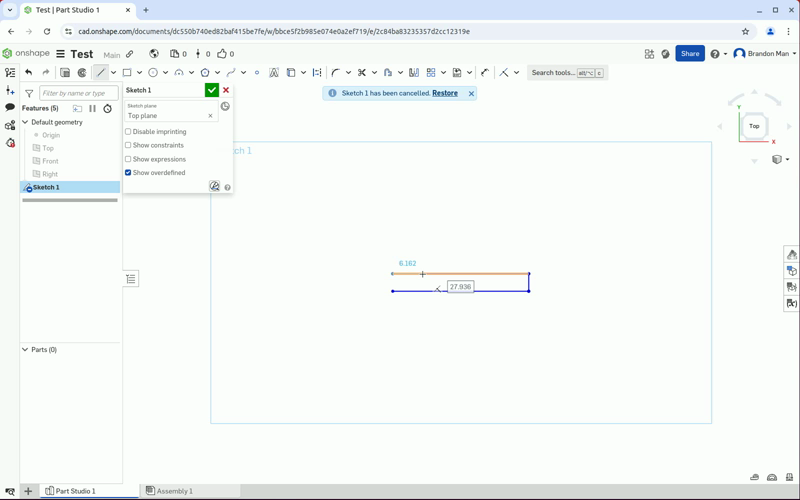
mouse_move(392, 291)
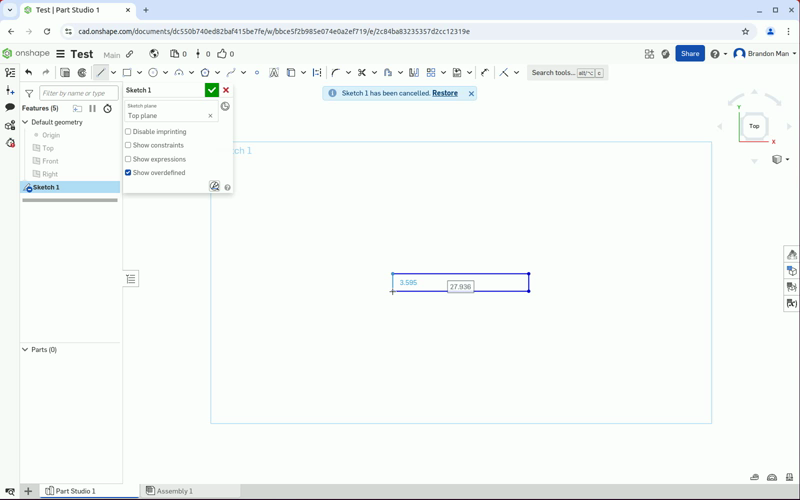
key_up(shift)
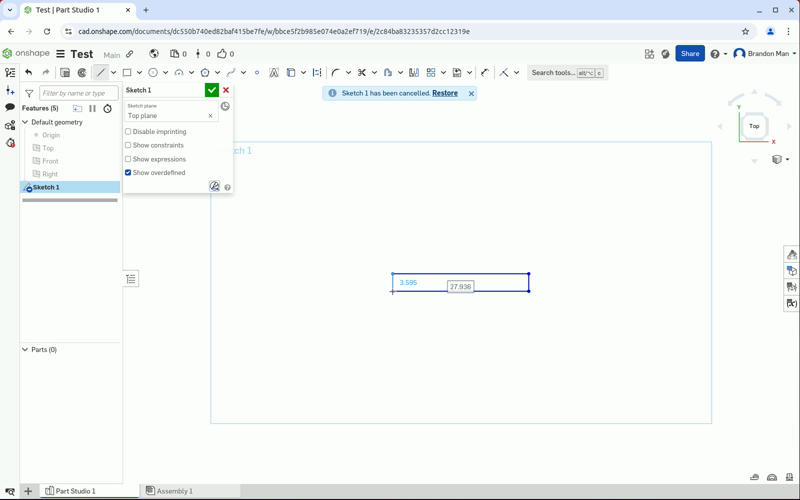
click(392, 291)
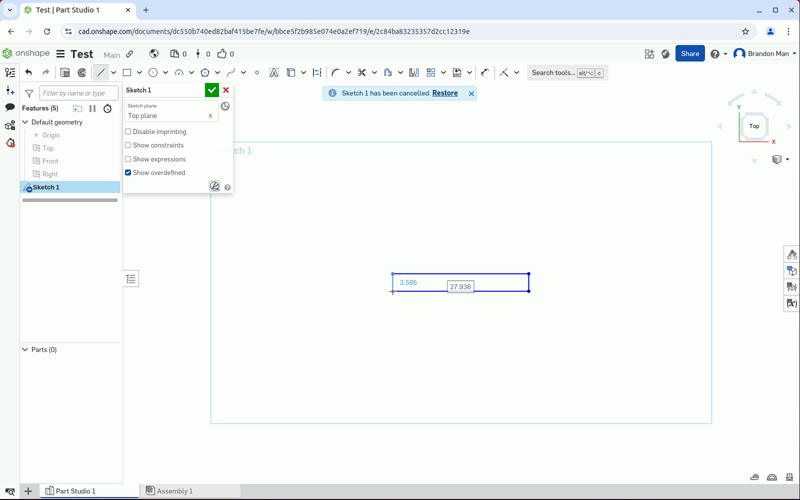
key(esc)
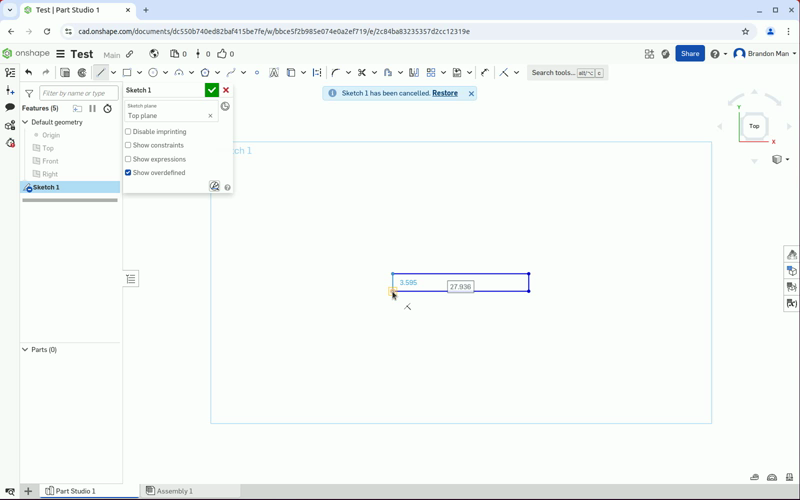
mouse_move(444, 280)
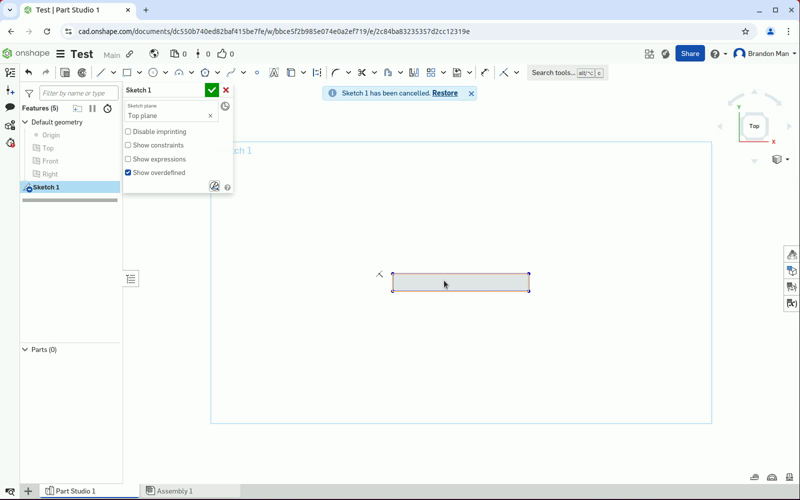
click(444, 280)
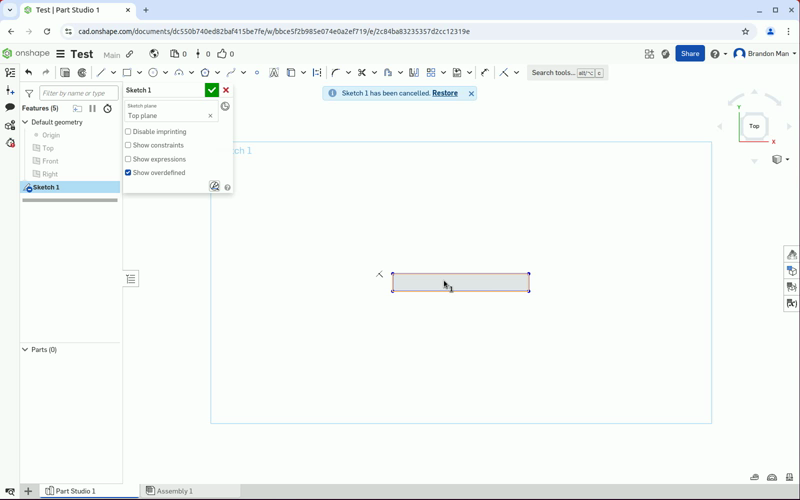
mouse_move(73, 352)
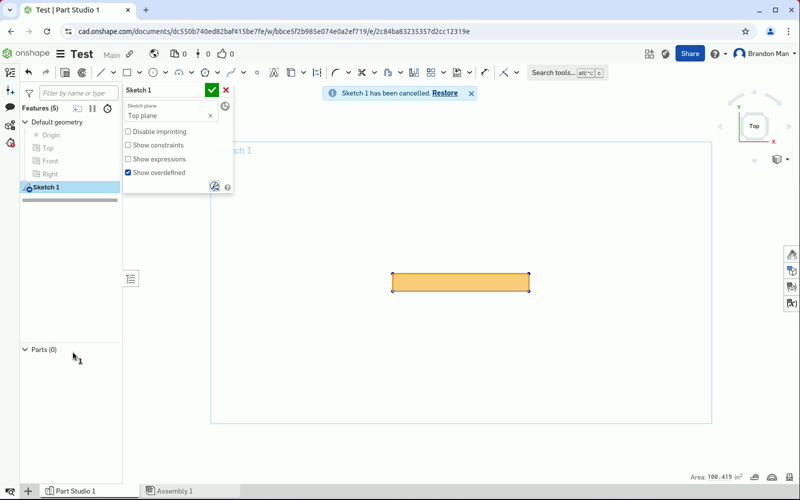
key(shift+y)
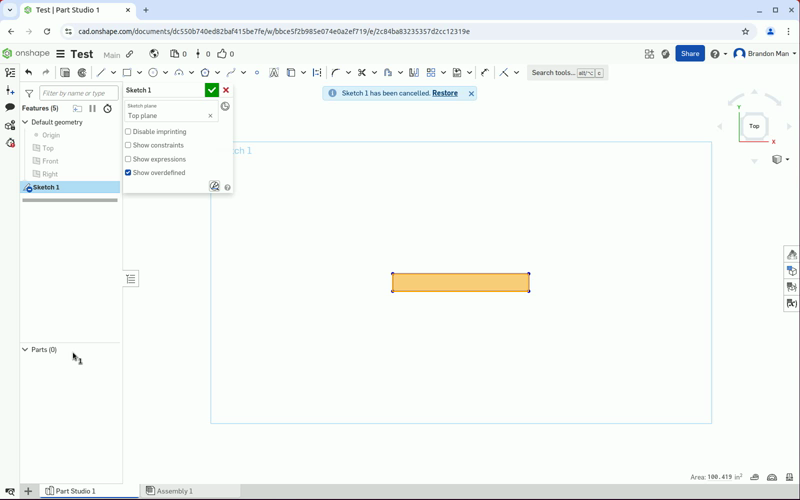
key(shift+e)
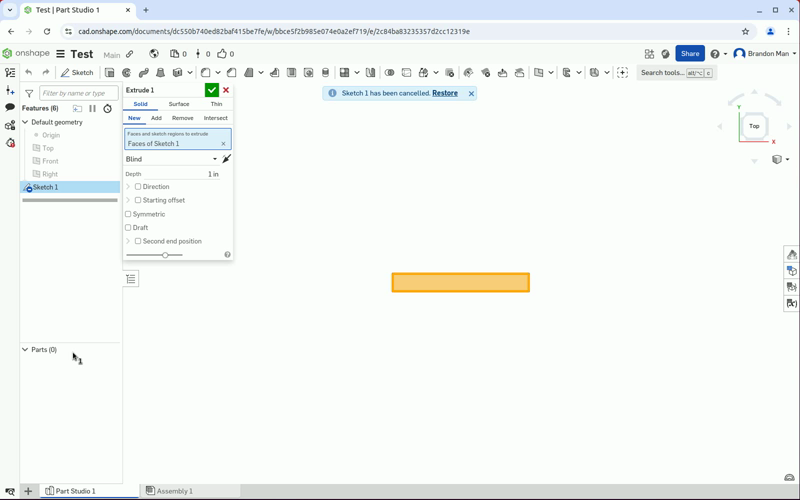
mouse_move(143, 106)
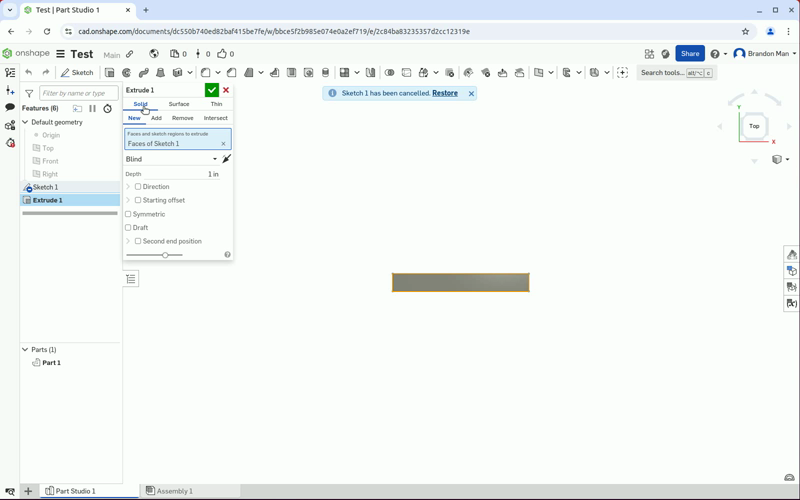
click(143, 106)
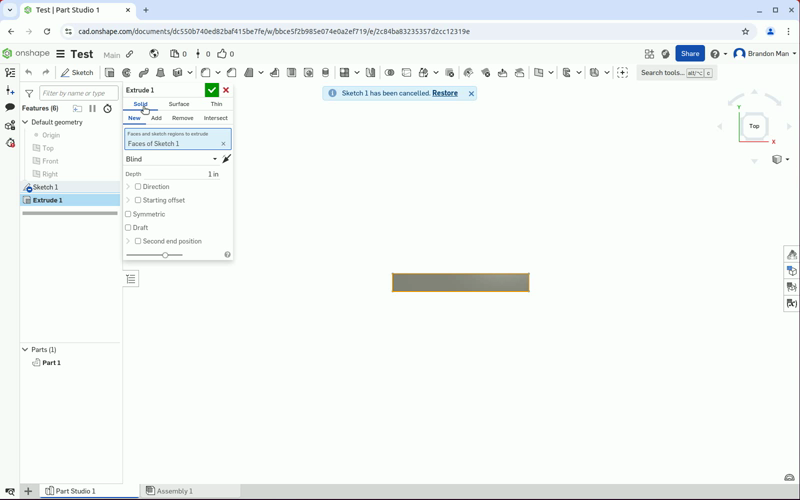
mouse_move(137, 120)
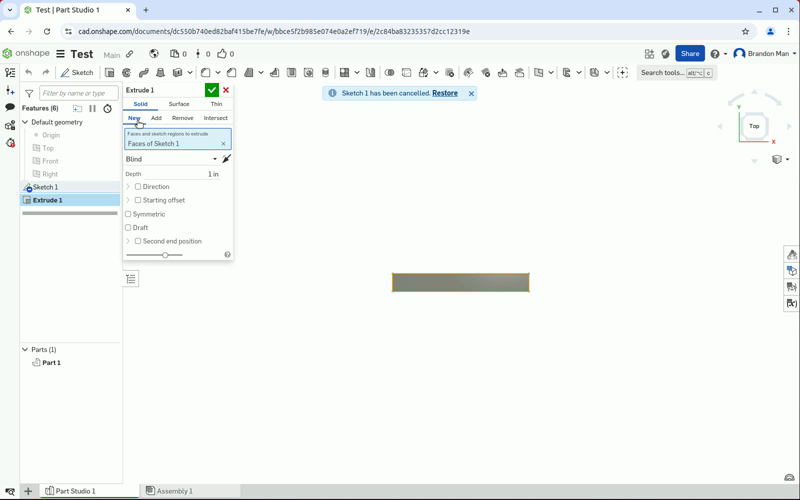
click(137, 120)
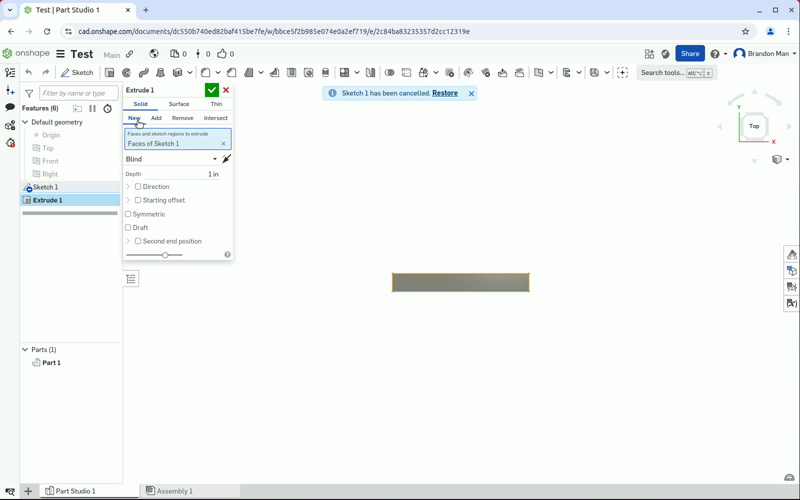
key(tab, 4)
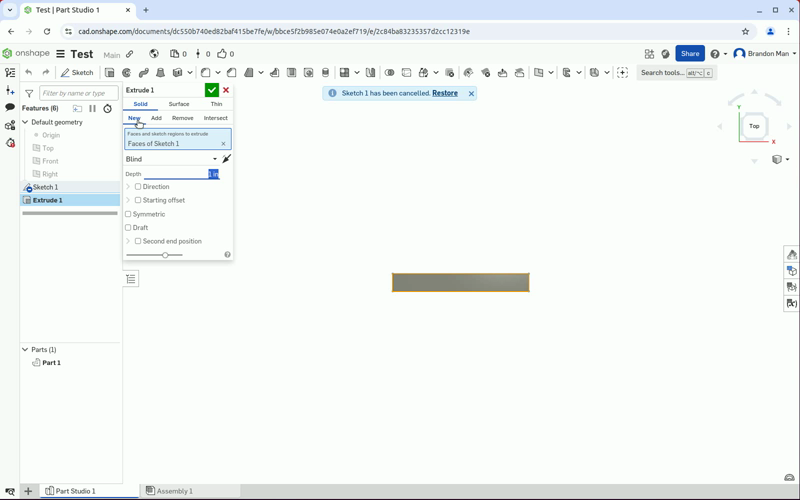
text(23.108)
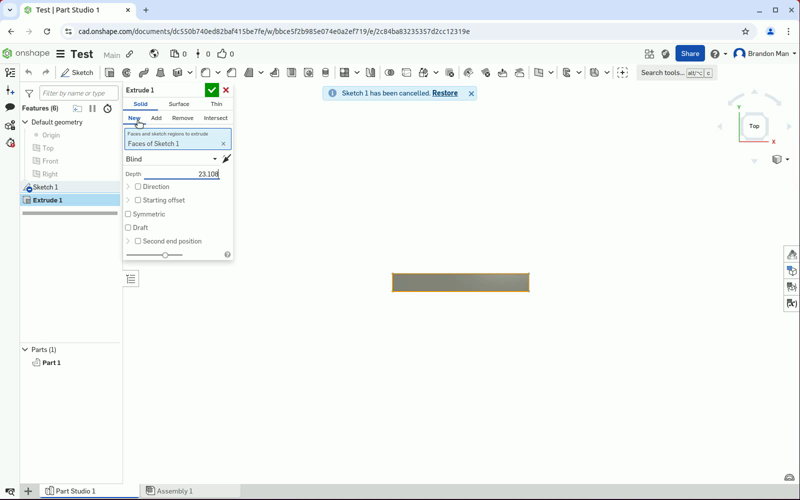
key(enter)
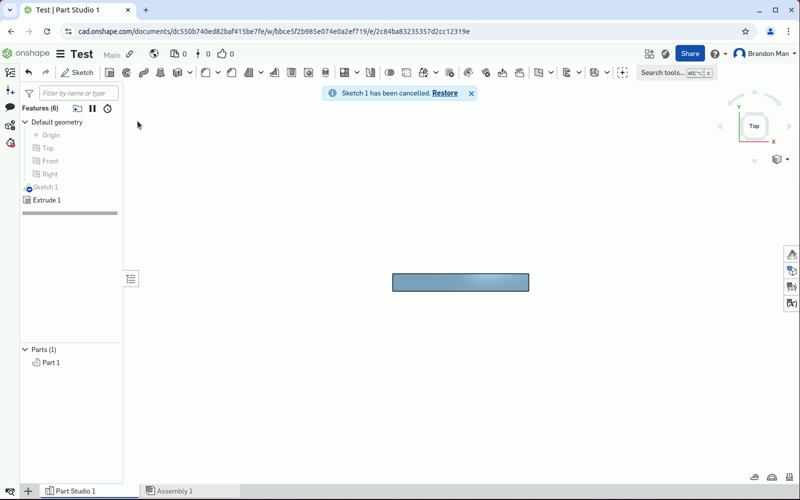
key(shift+h)
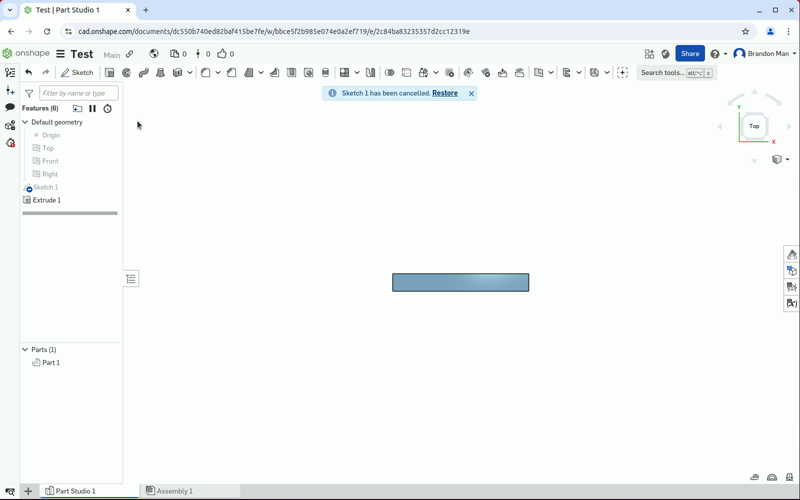
key(shift+h)
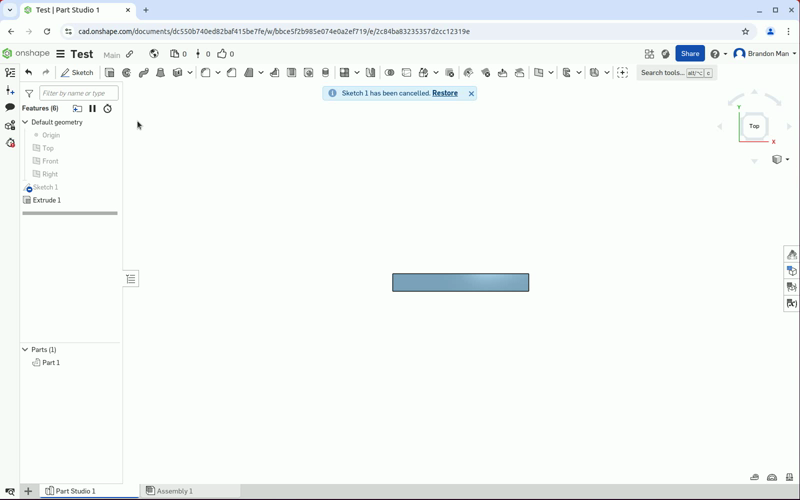
mouse_move(73, 189)
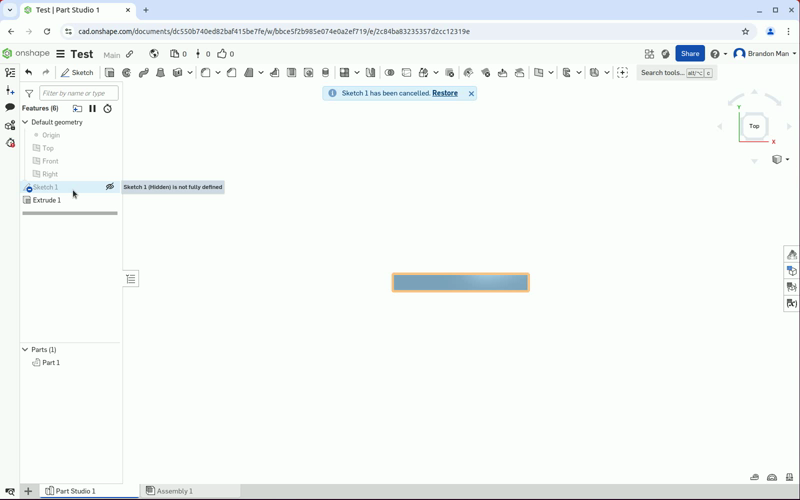
click(73, 189)
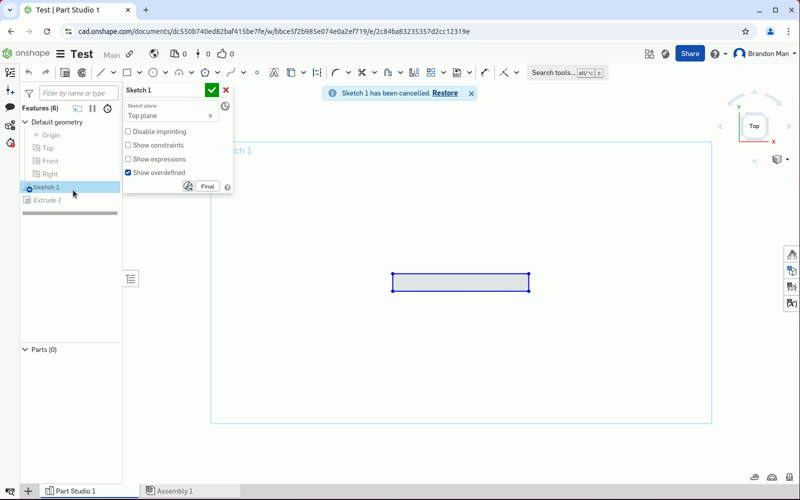
mouse_move(229, 92)
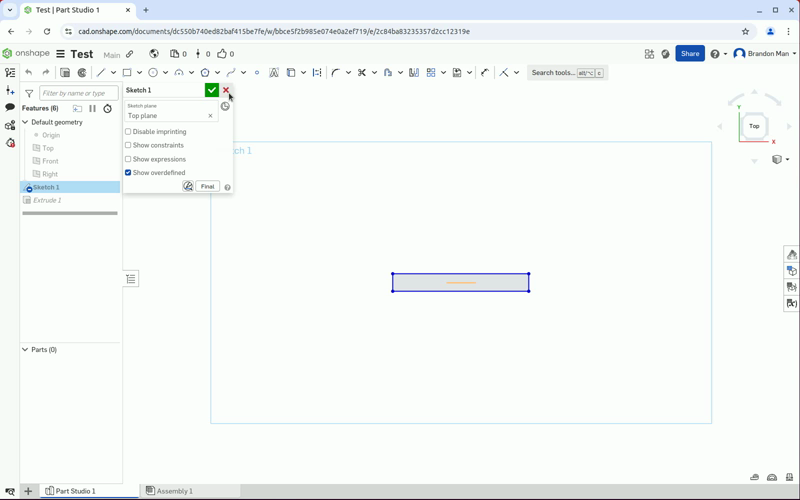
click(229, 92)
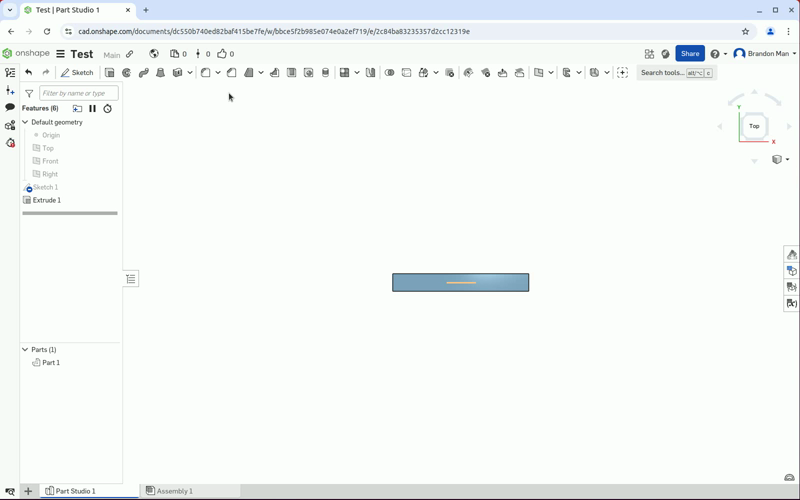
mouse_move(541, 75)
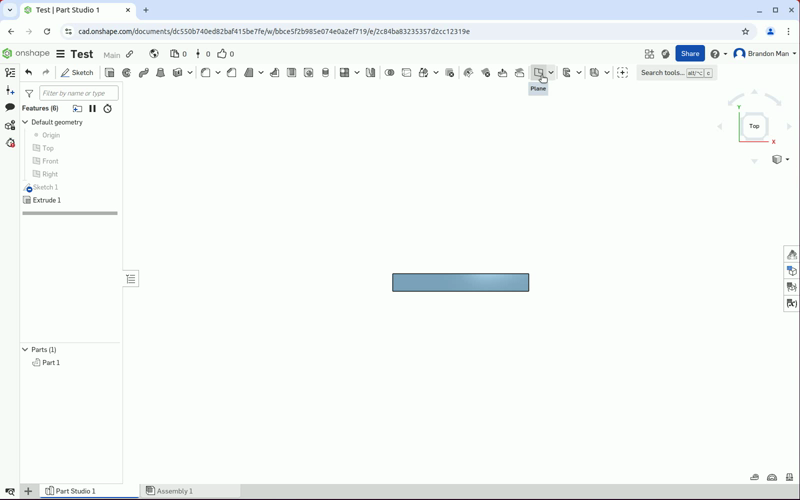
click(541, 75)
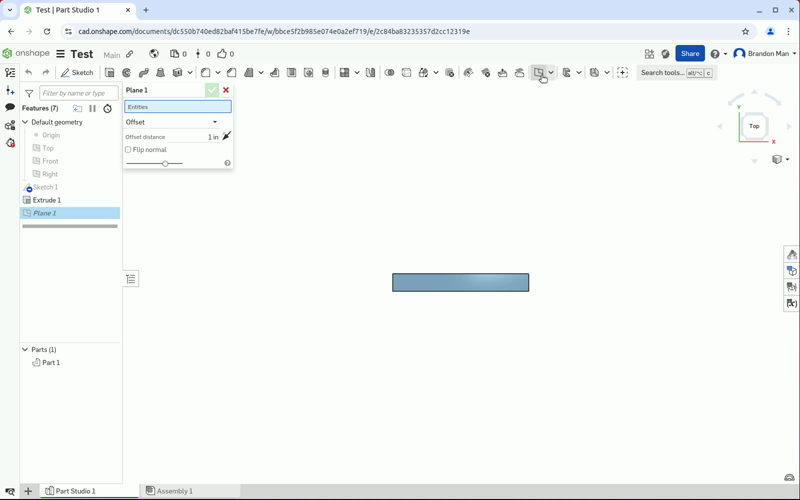
mouse_move(73, 150)
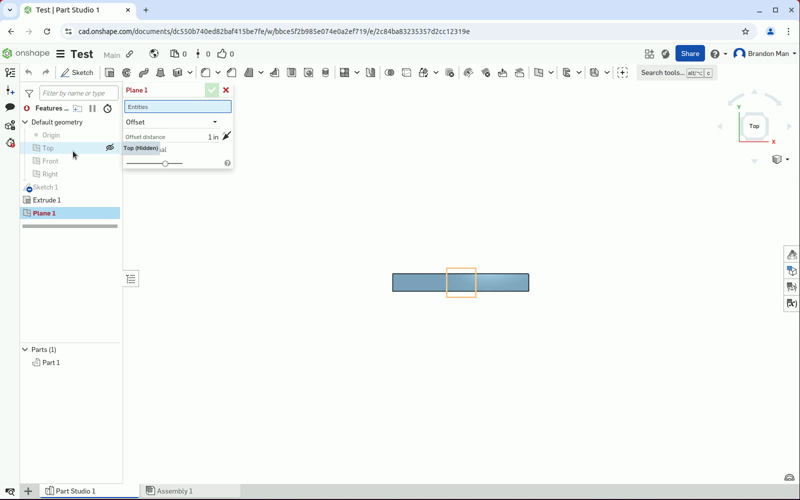
click(73, 150)
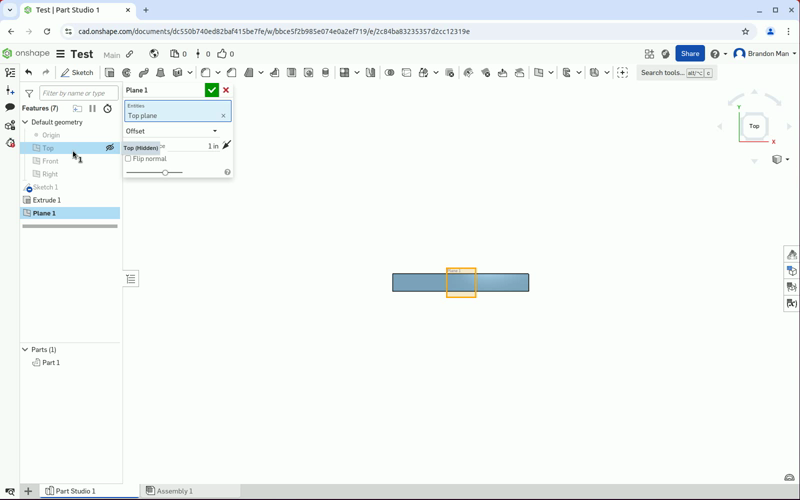
key(tab, 2)
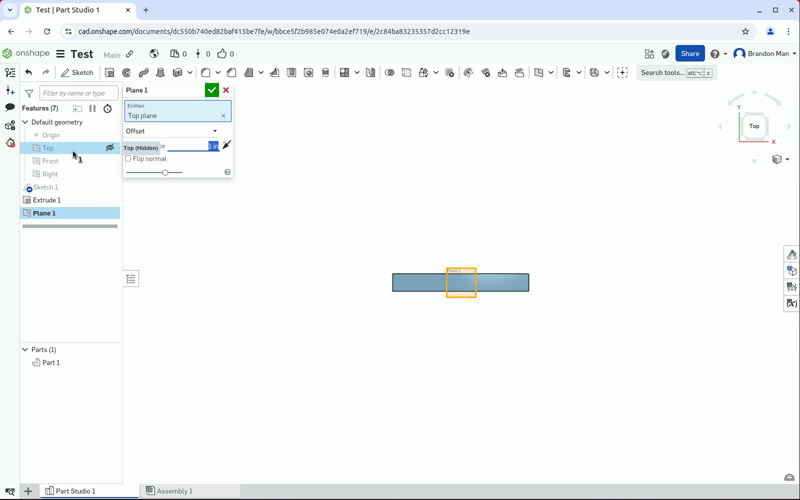
text(23.108)
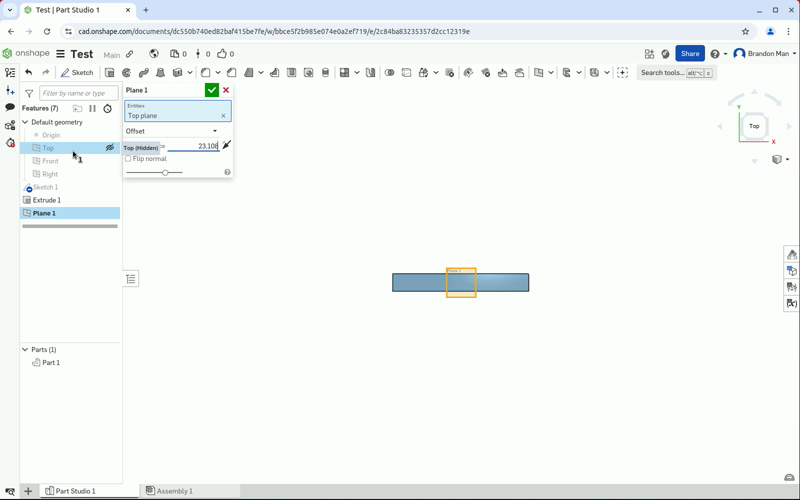
key(enter, 2)
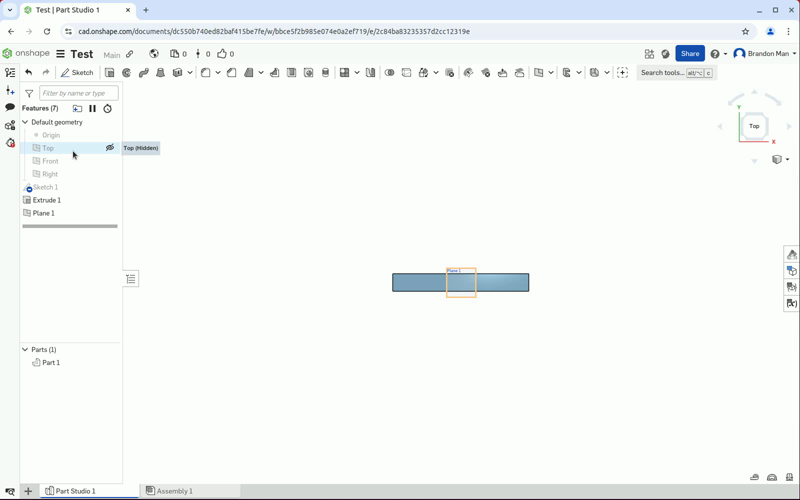
key(shift+s)
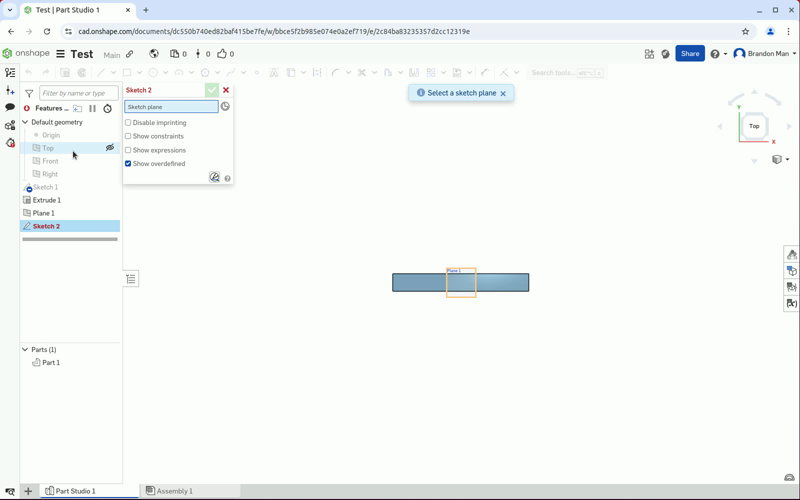
mouse_move(73, 215)
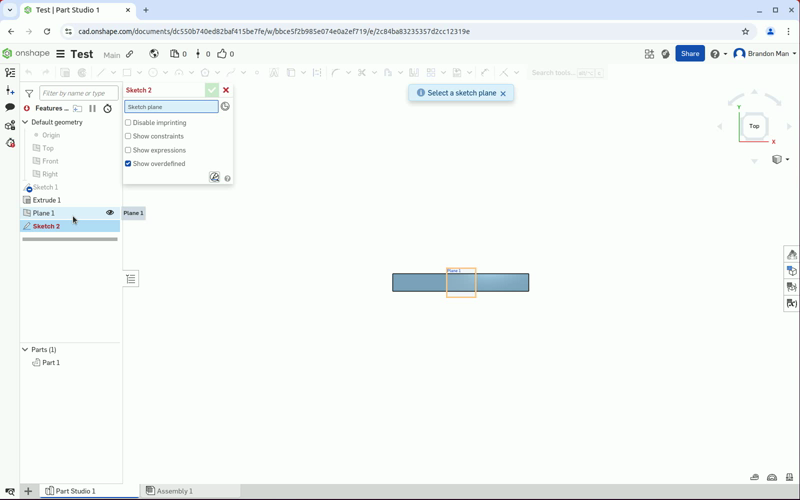
click(73, 215)
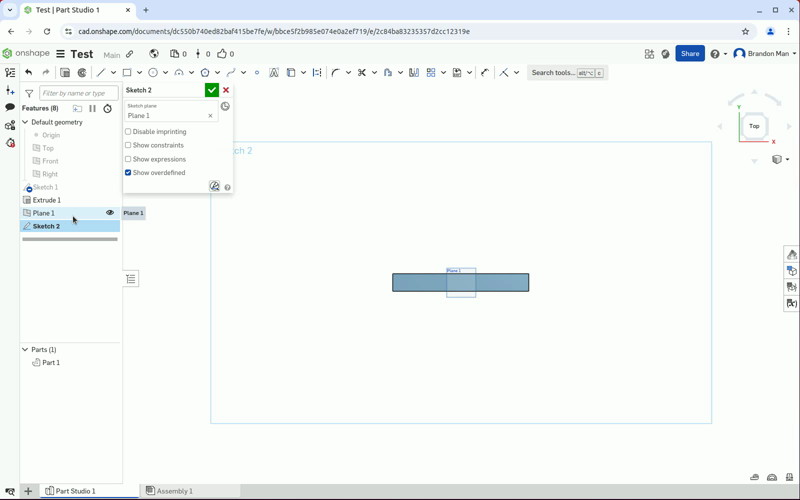
mouse_move(73, 352)
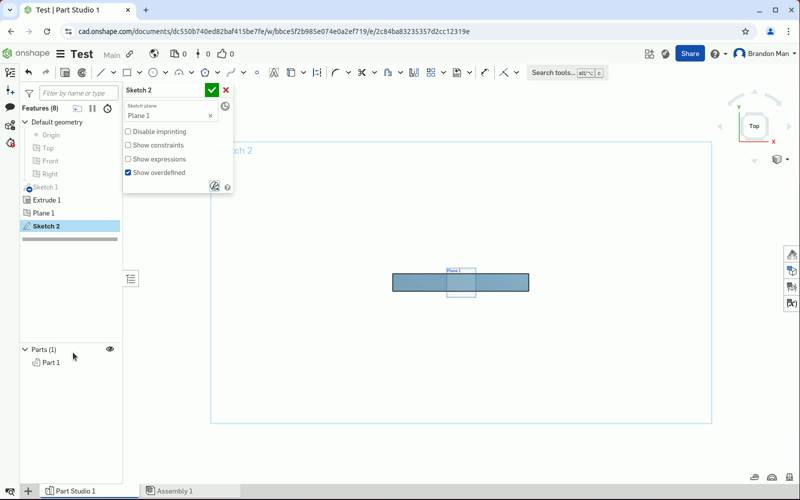
key(y)
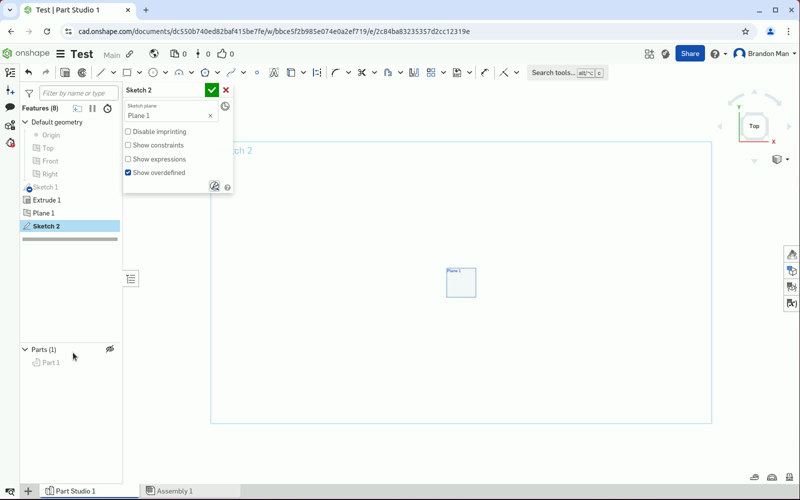
key(l)
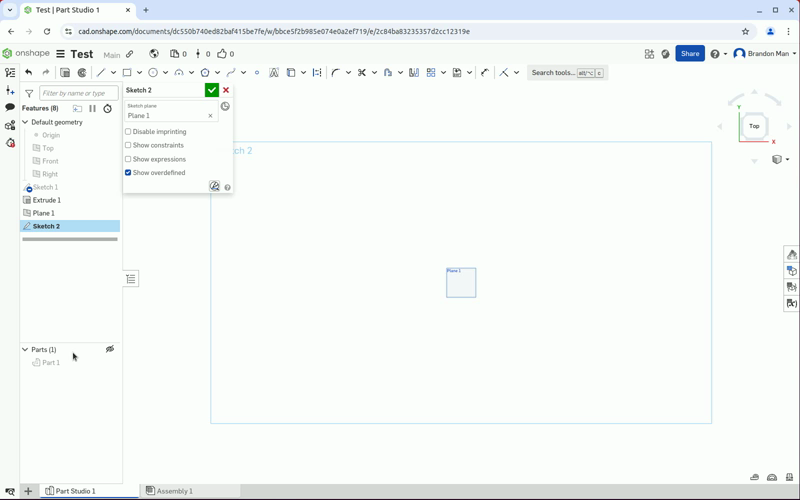
key_down(shift)
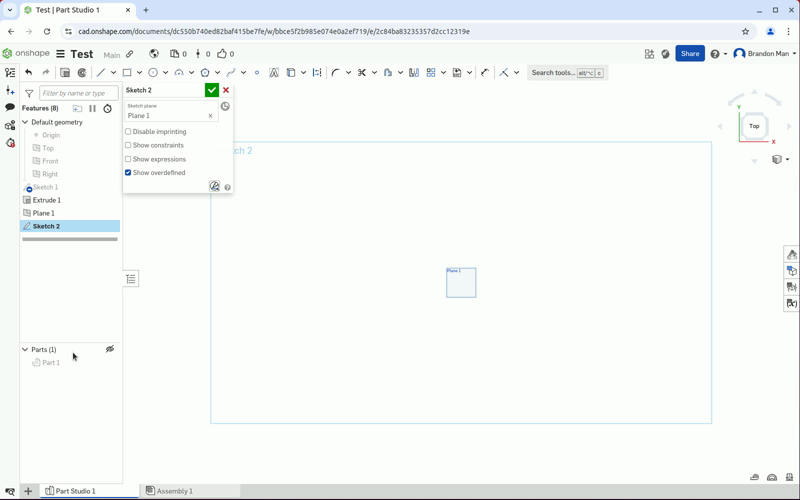
mouse_move(396, 287)
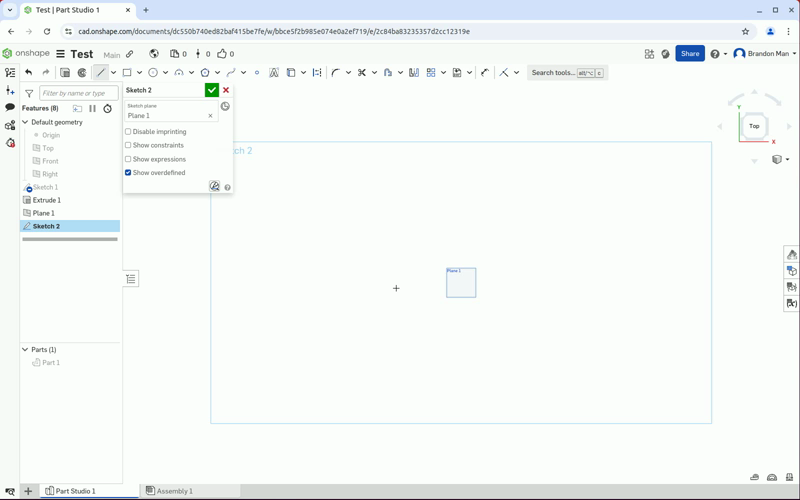
click(396, 287)
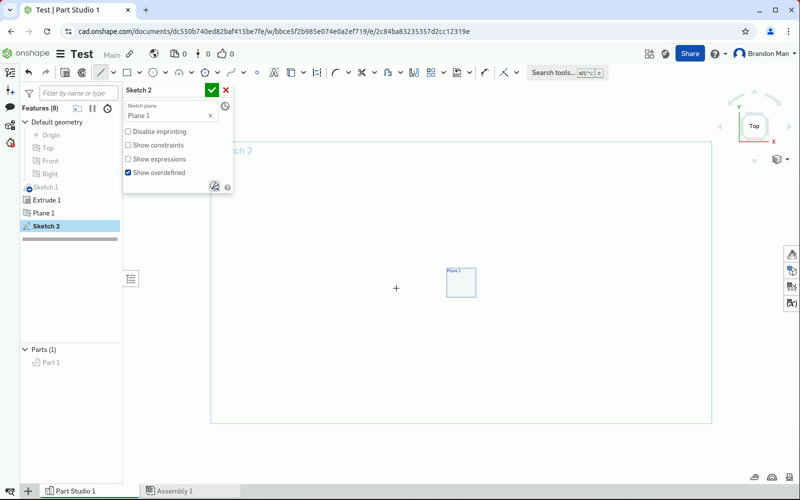
key_up(shift)
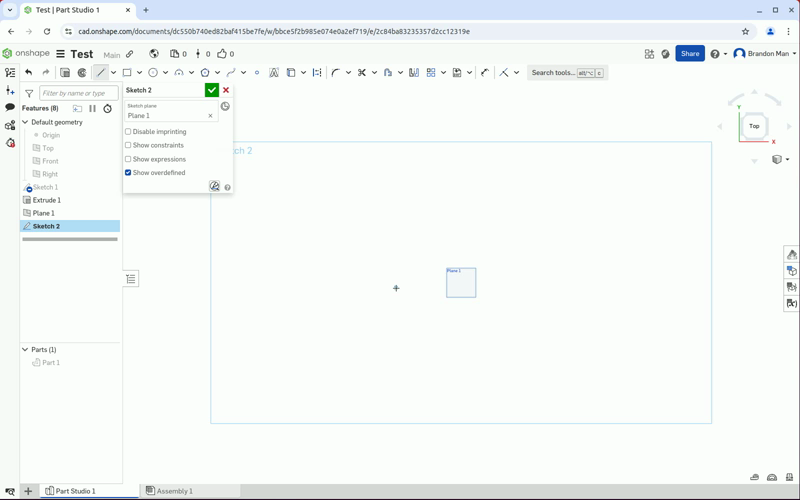
key_down(shift)
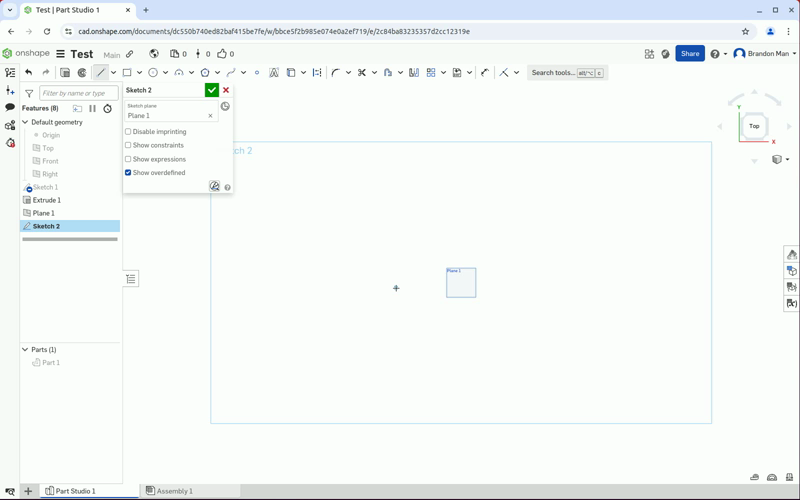
mouse_move(526, 287)
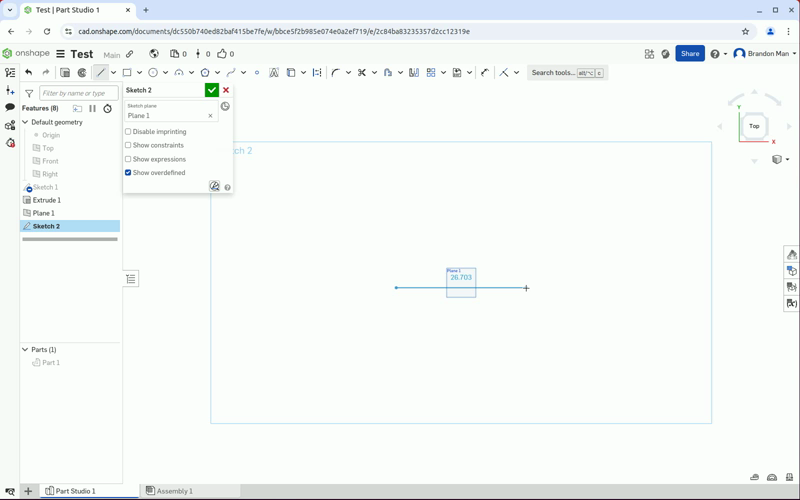
click(526, 287)
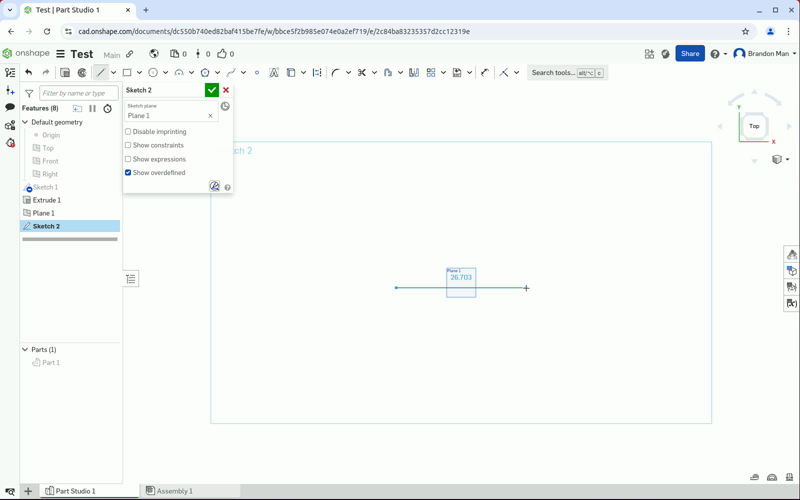
key_up(shift)
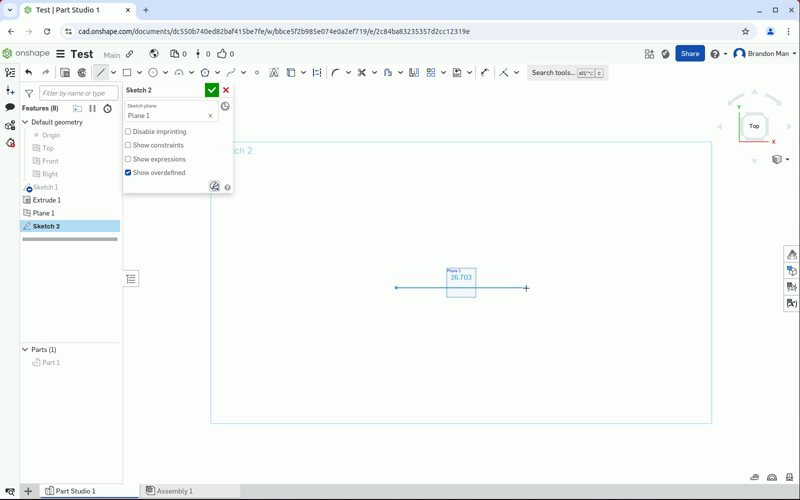
key_down(shift)
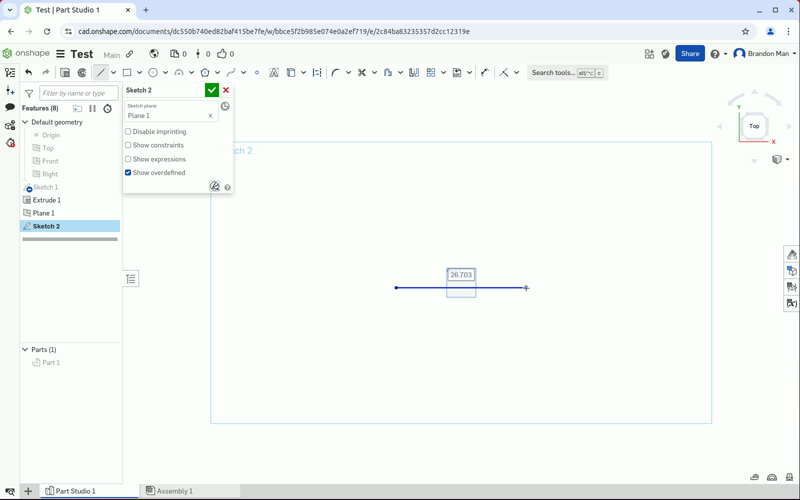
mouse_move(556, 287)
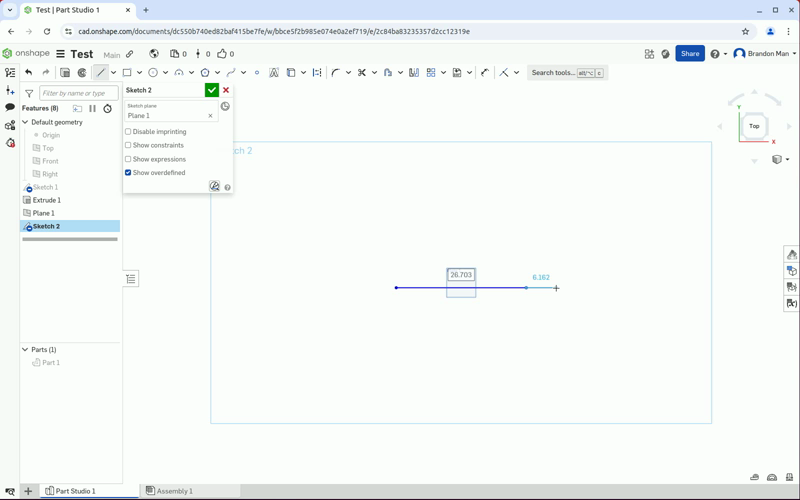
mouse_move(526, 276)
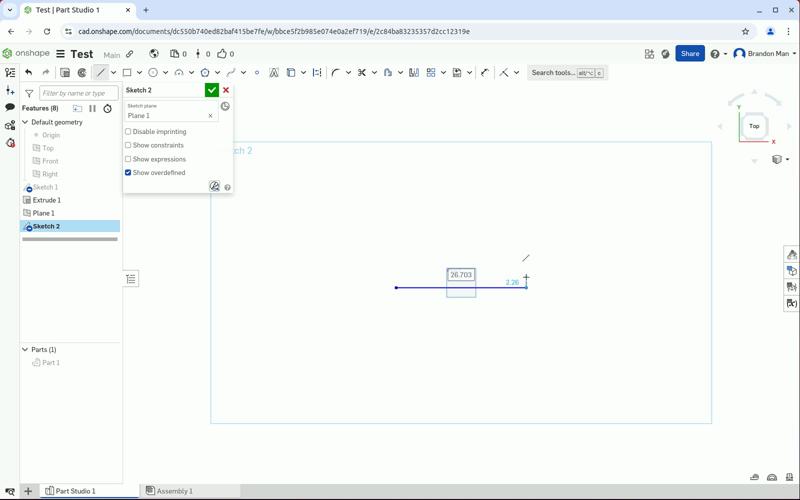
click(526, 276)
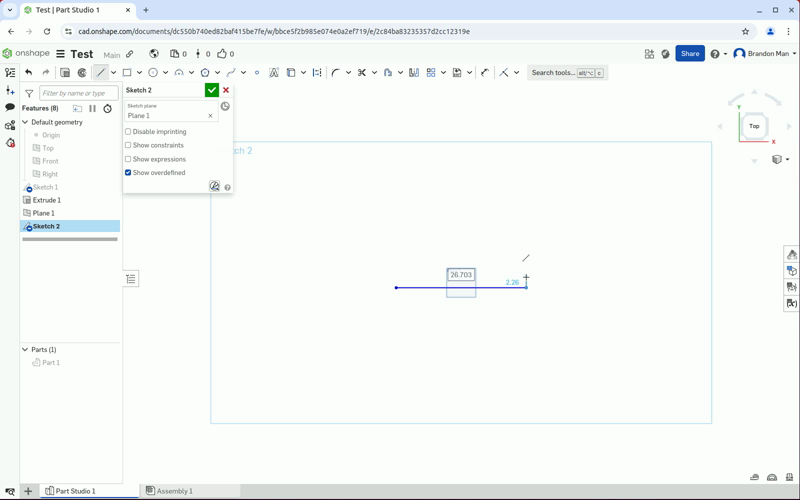
key_up(shift)
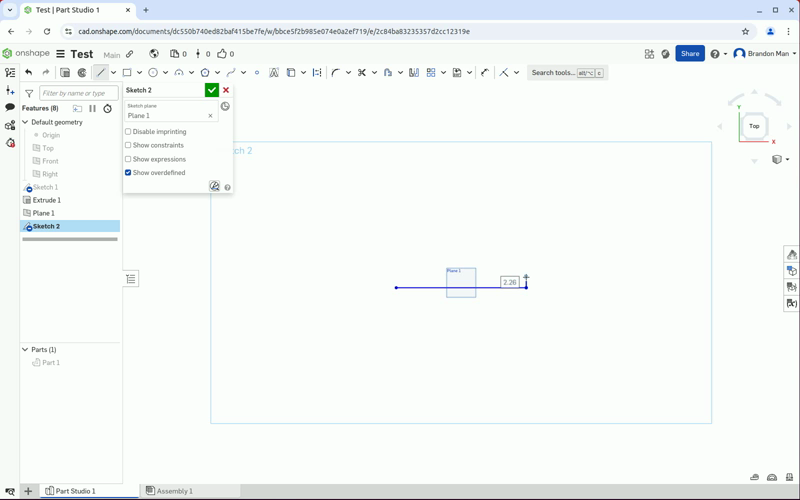
key_down(shift)
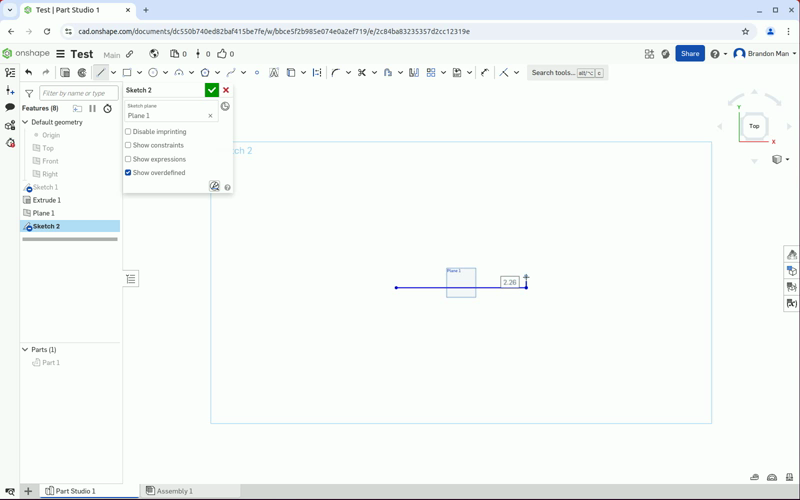
mouse_move(396, 276)
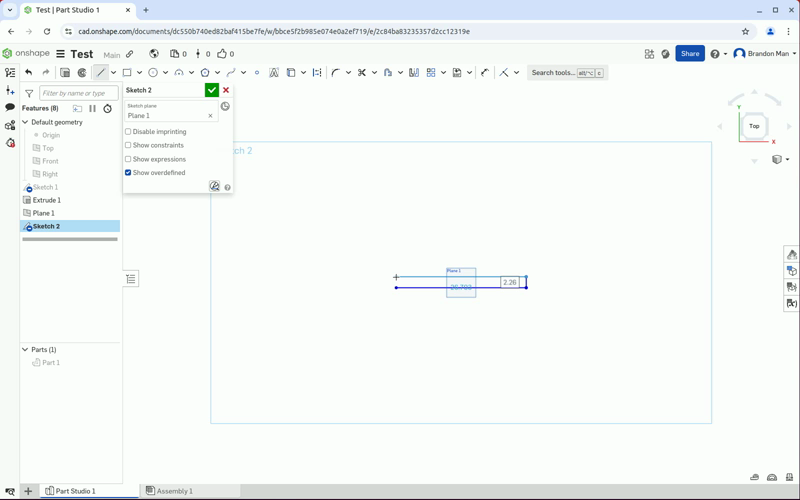
click(396, 276)
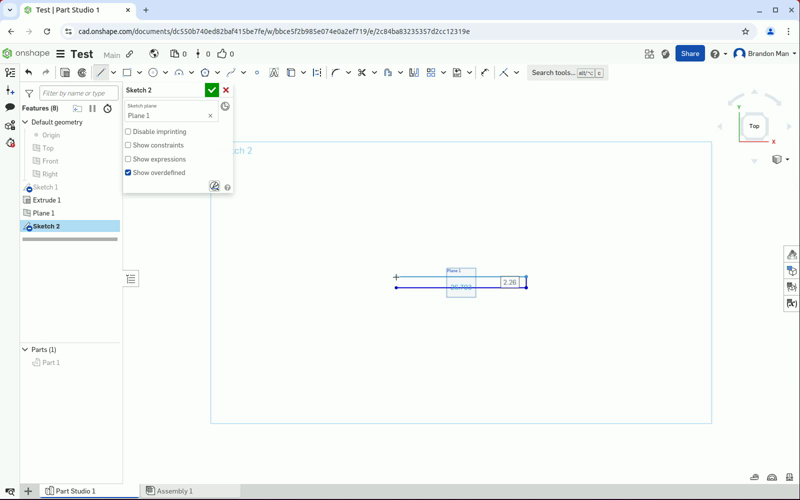
key_up(shift)
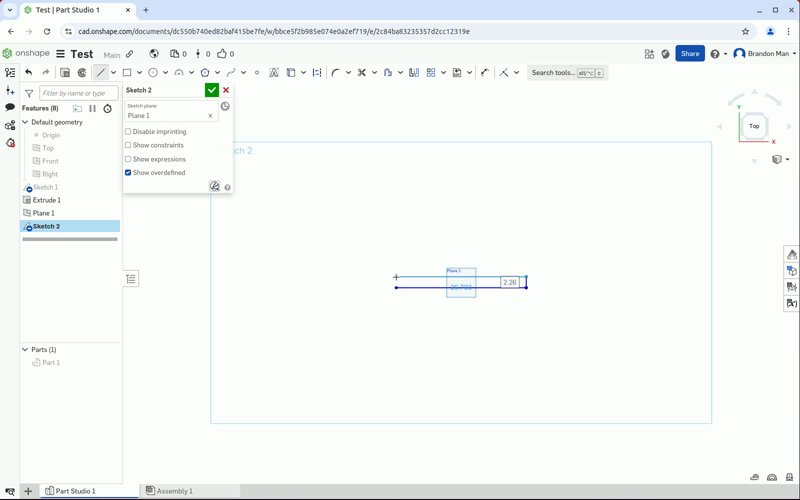
mouse_move(426, 276)
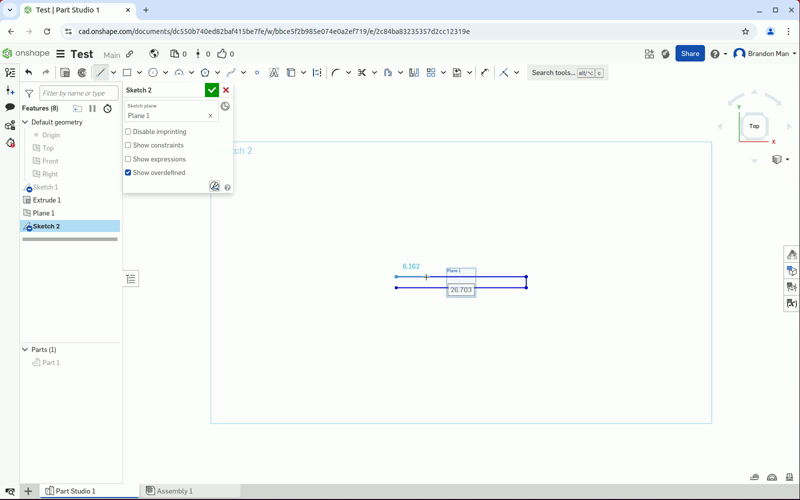
key_down(shift)
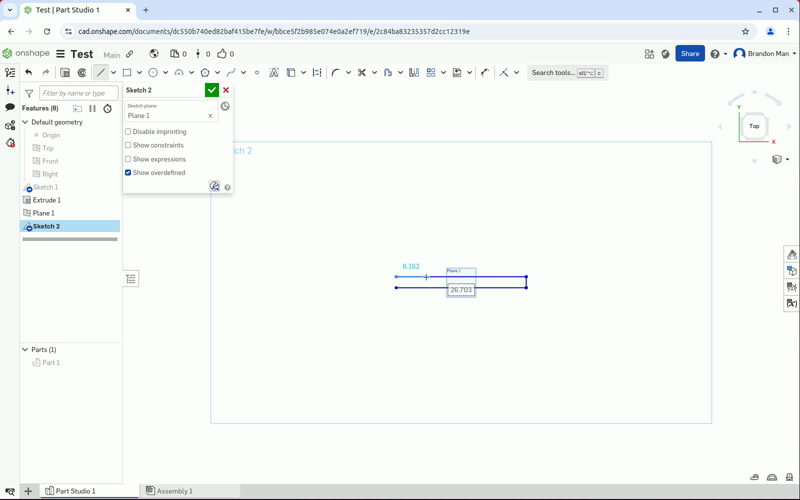
mouse_move(396, 287)
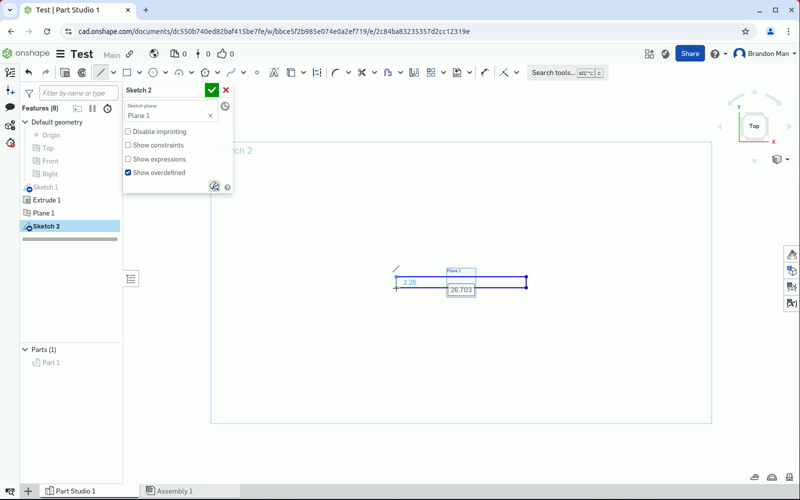
key_up(shift)
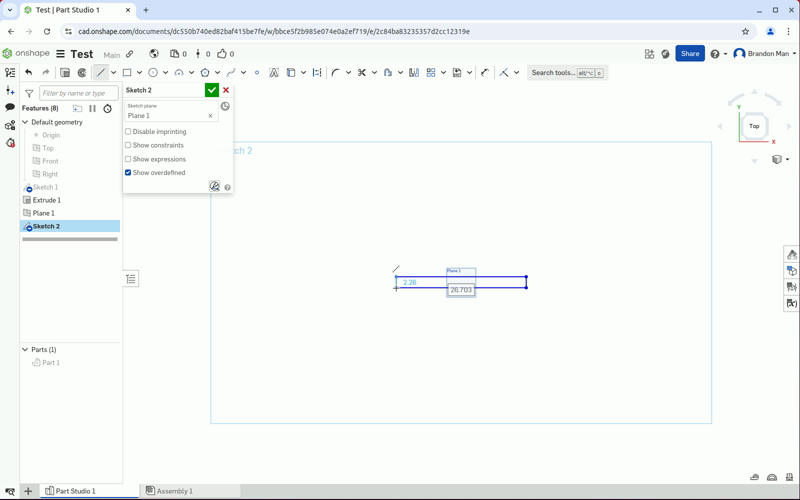
click(396, 287)
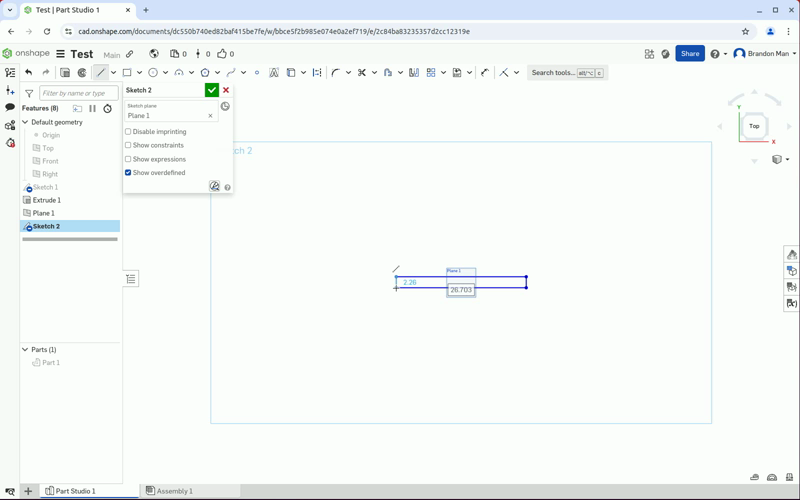
key(esc)
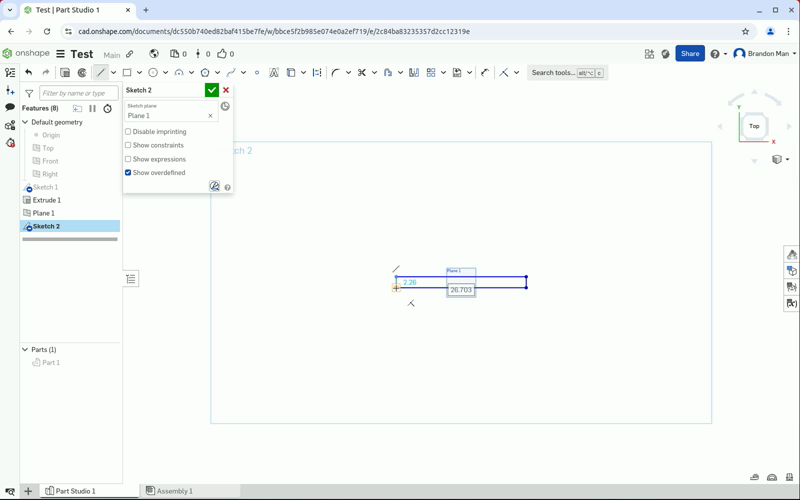
mouse_move(521, 283)
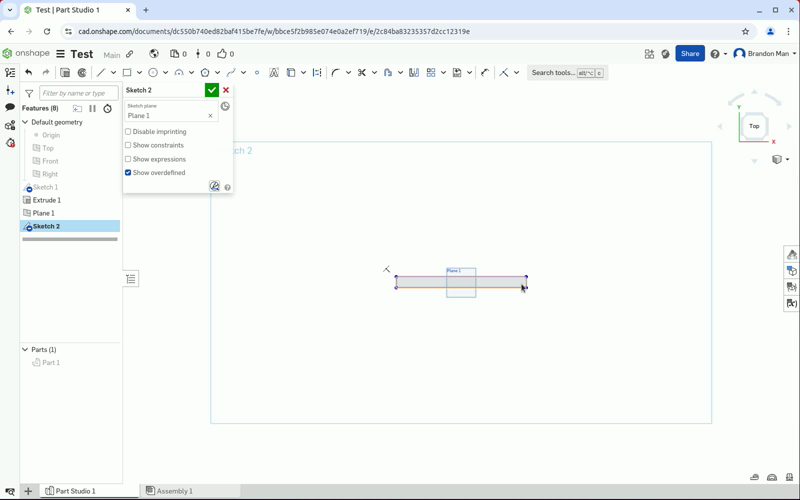
scroll(6)
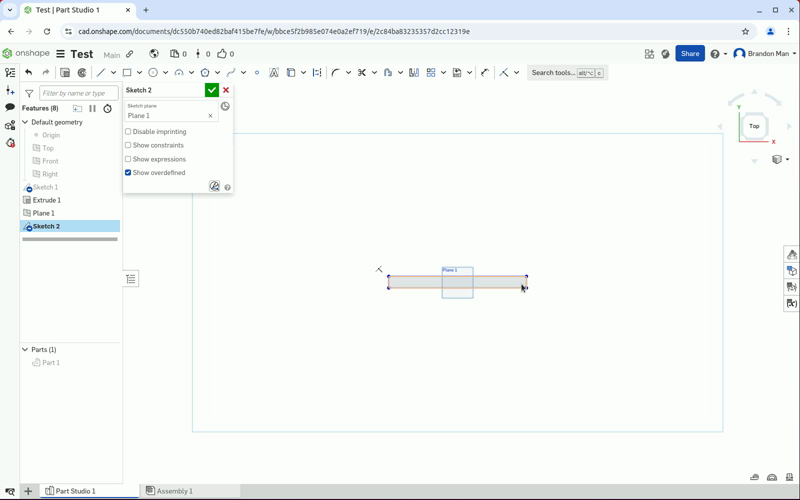
scroll(6)
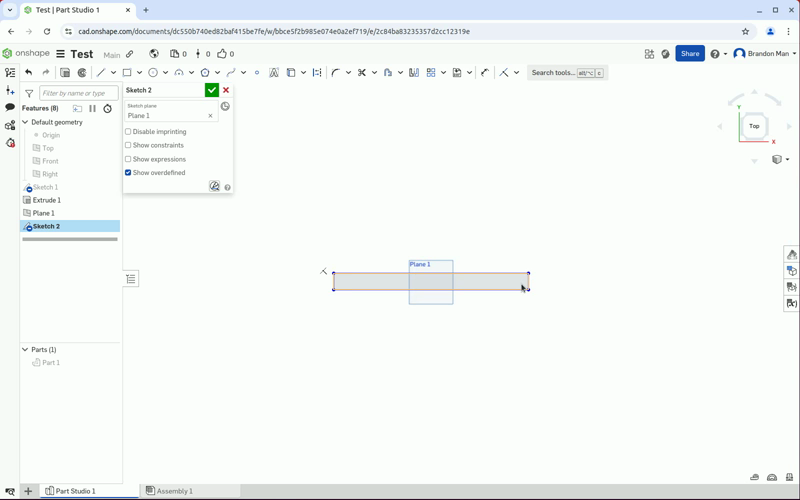
scroll(6)
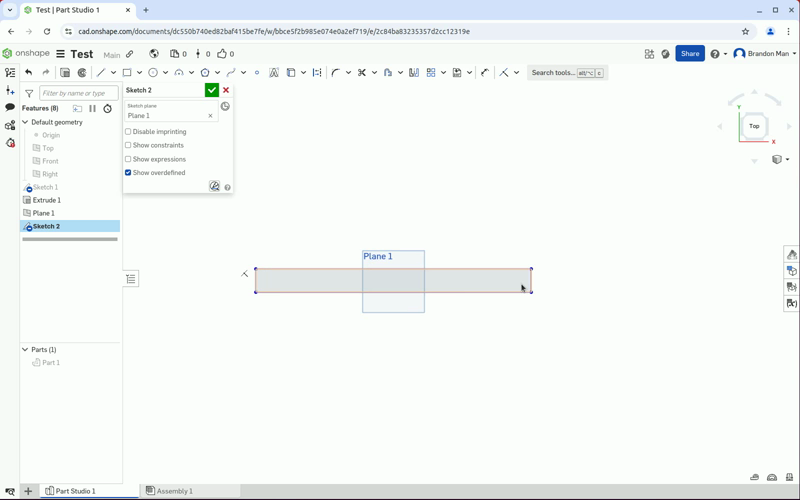
scroll(6)
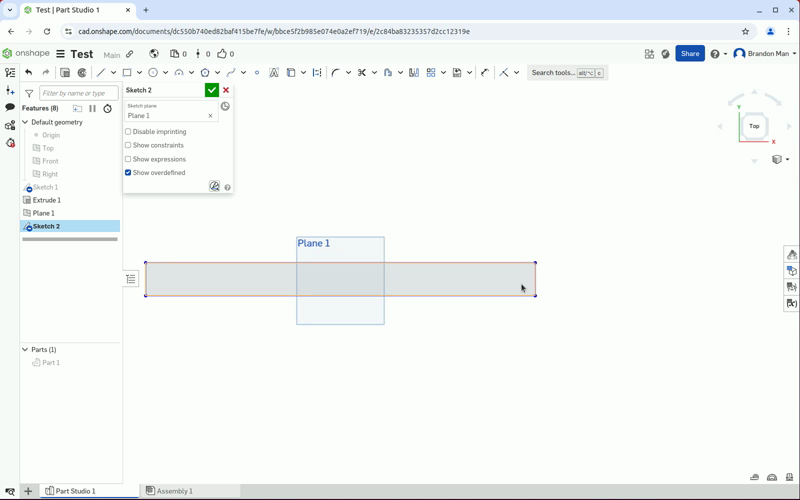
scroll(6)
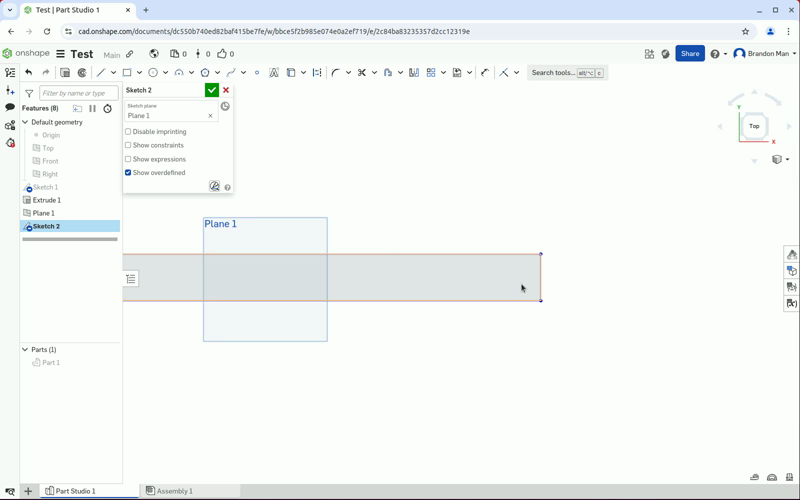
scroll(6)
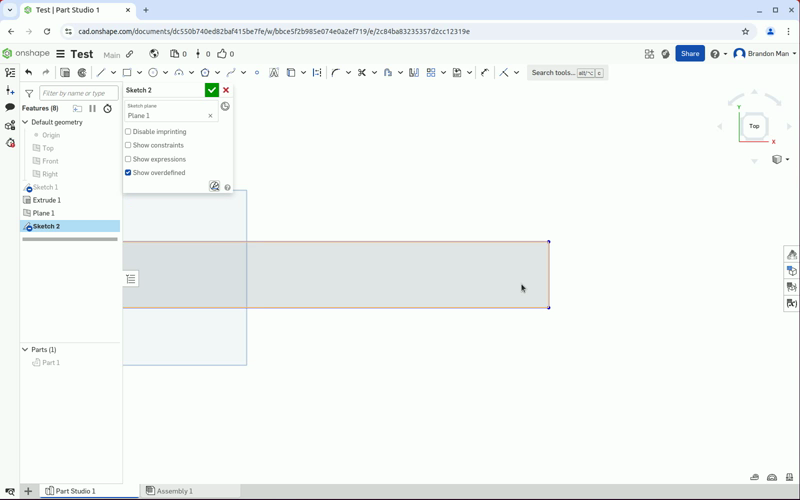
scroll(6)
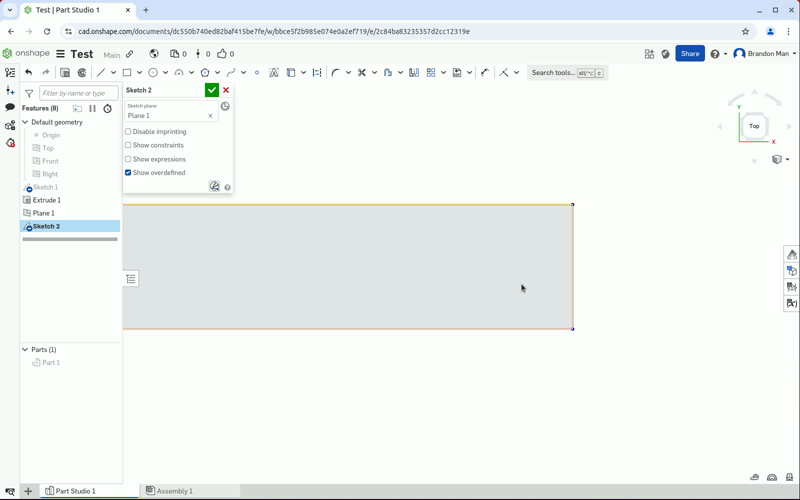
click(521, 283)
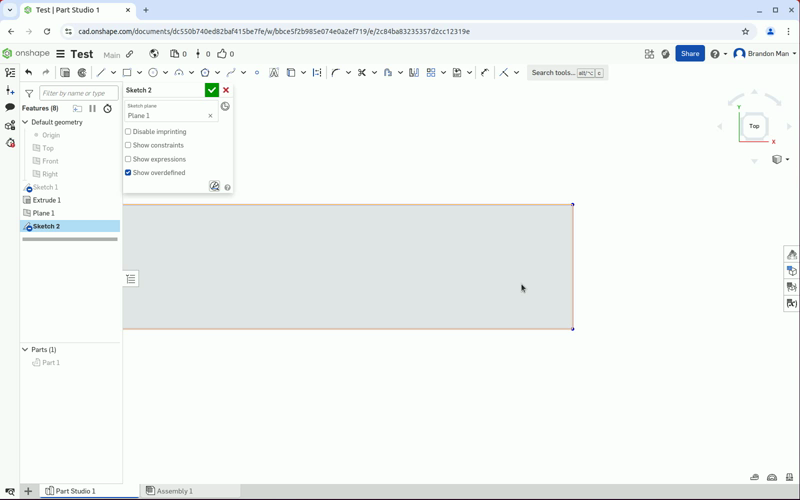
scroll(-6)
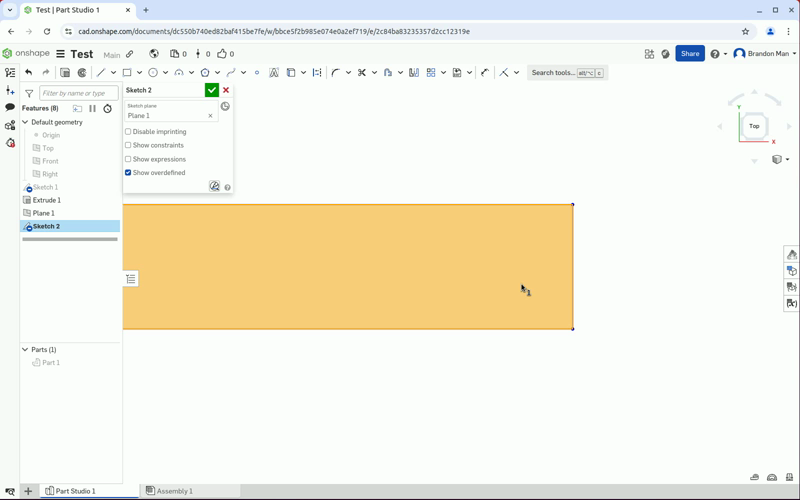
scroll(-6)
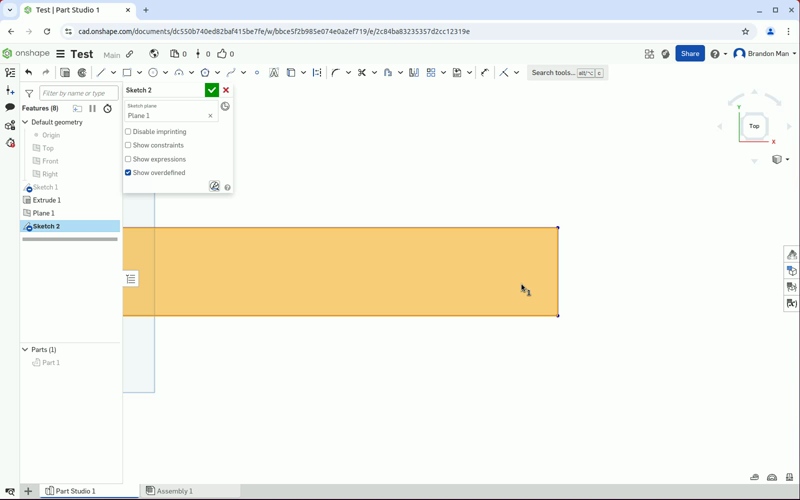
scroll(-6)
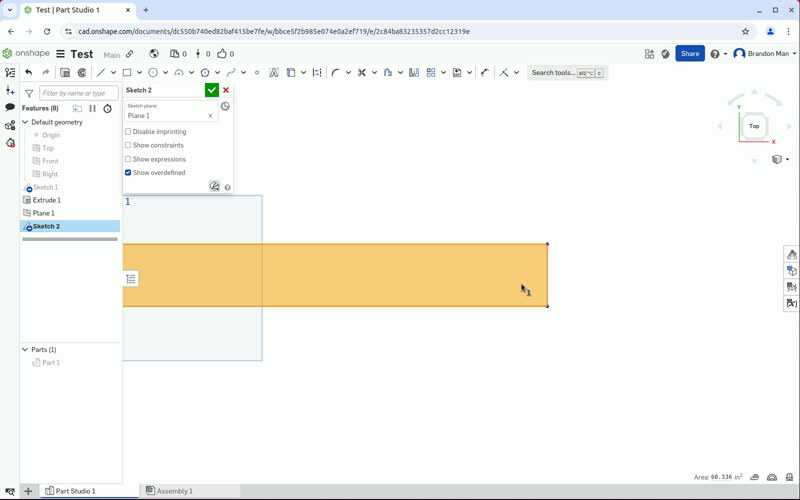
scroll(-6)
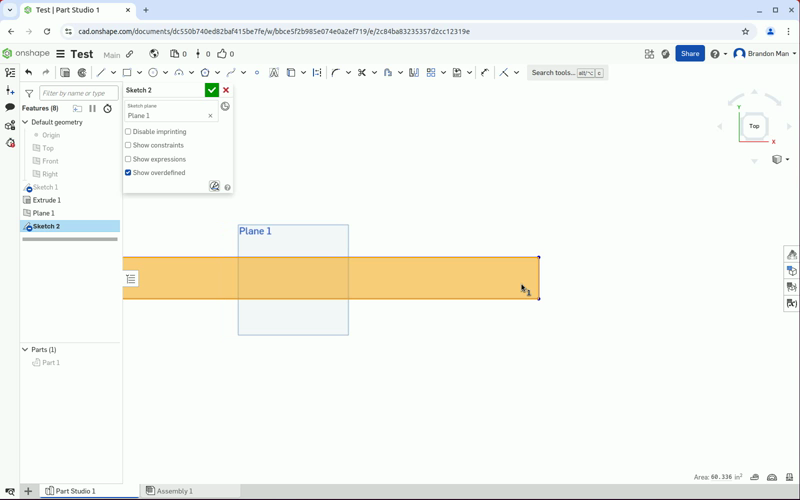
scroll(-6)
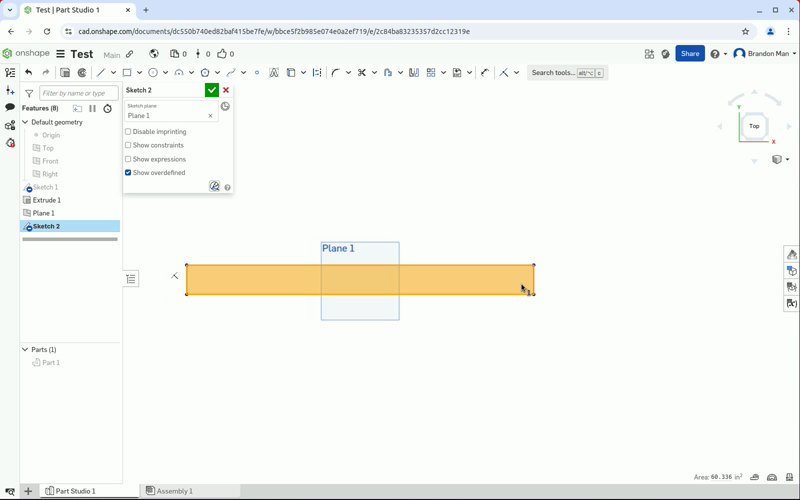
scroll(-6)
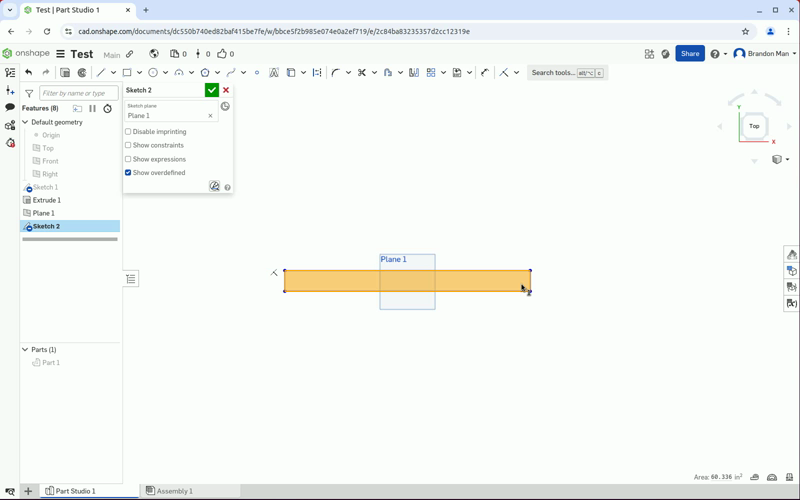
scroll(-6)
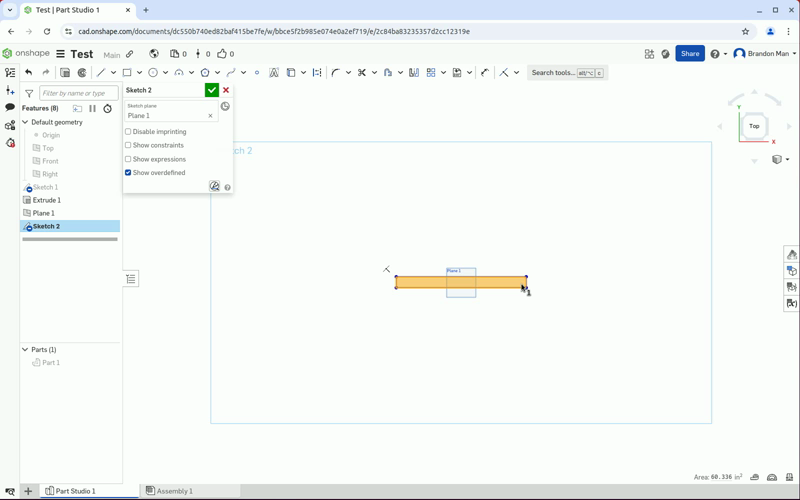
mouse_move(73, 352)
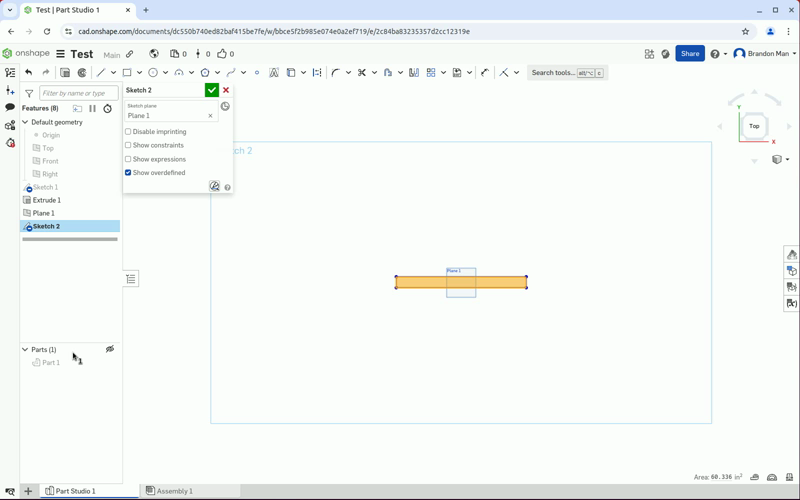
key(shift+y)
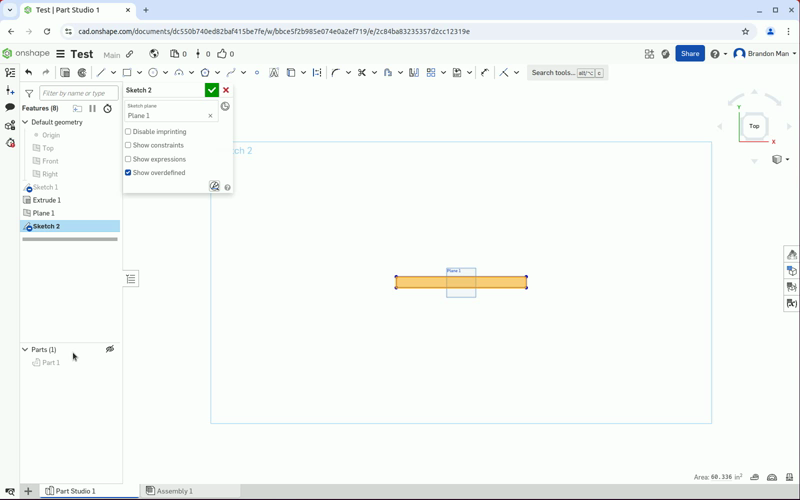
key(shift+e)
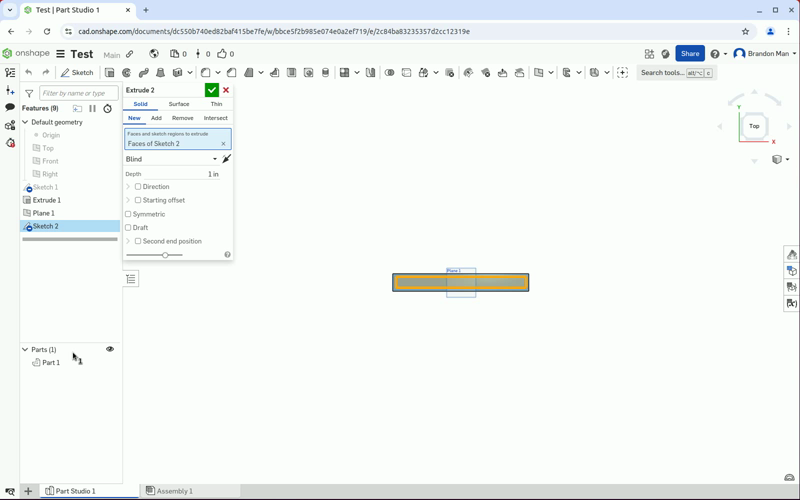
mouse_move(143, 106)
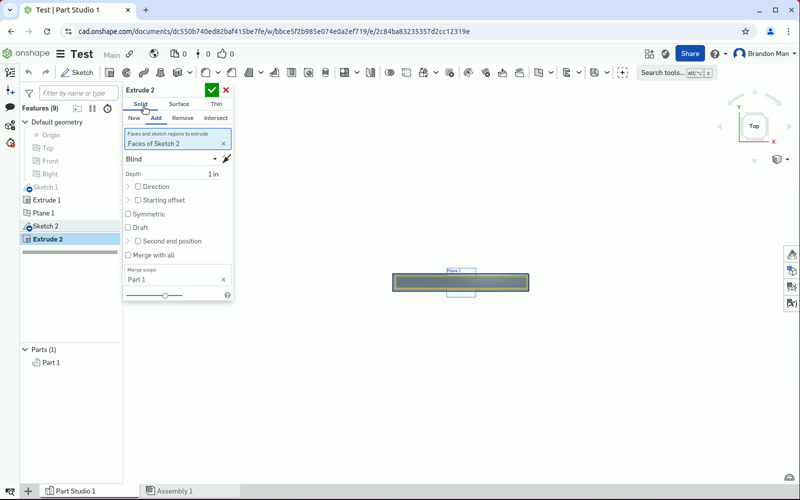
click(143, 106)
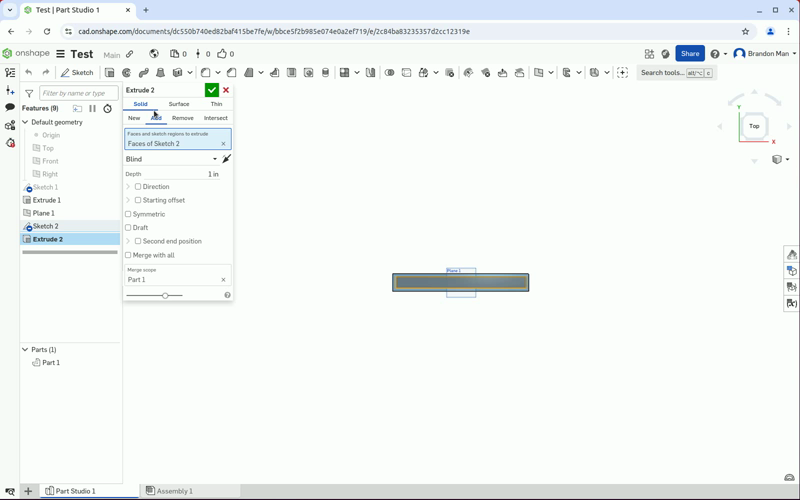
mouse_move(186, 120)
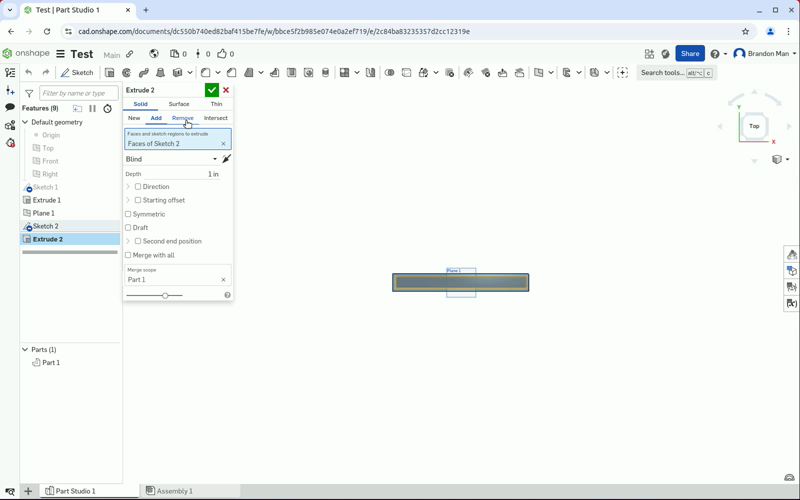
click(186, 120)
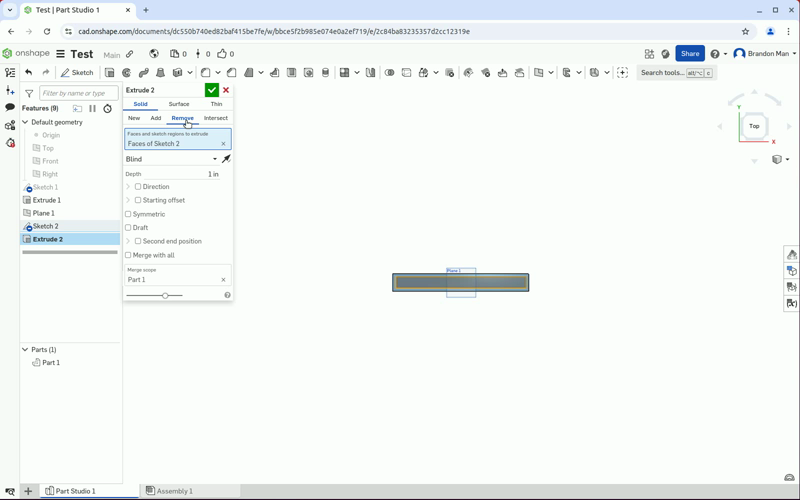
key(tab, 4)
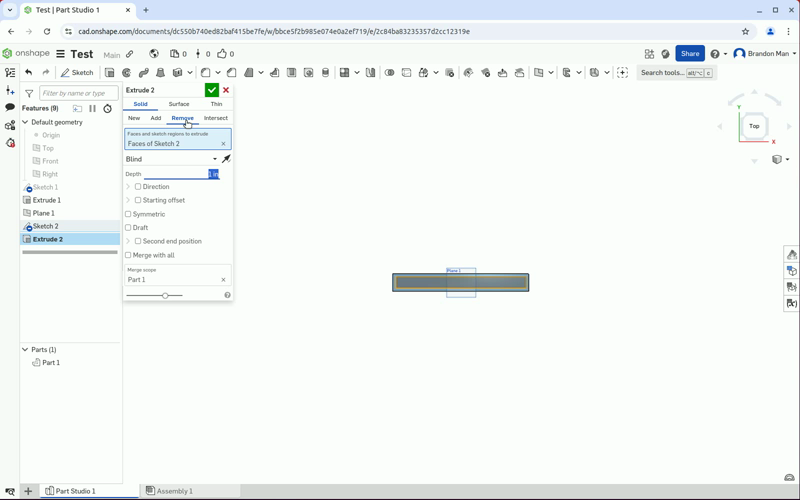
text(20.942)
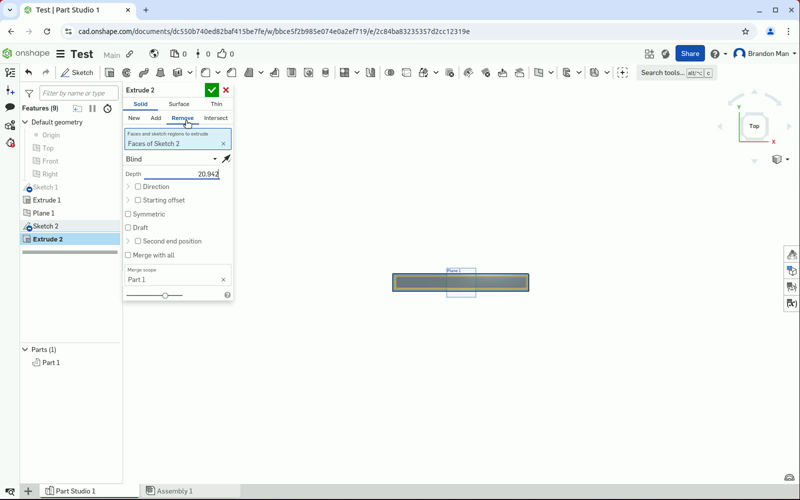
key(tab, 6)
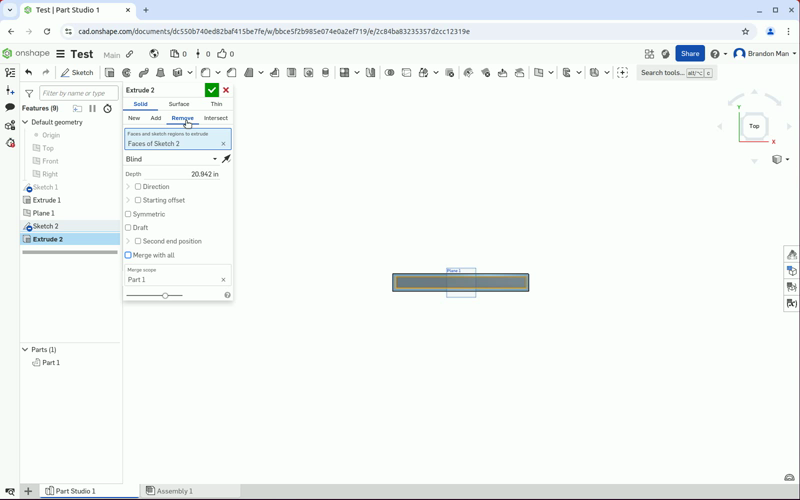
key(space)
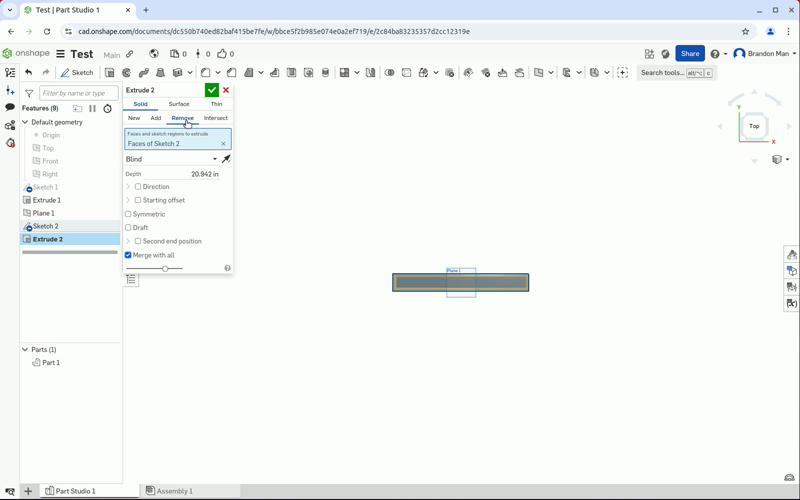
key(enter)
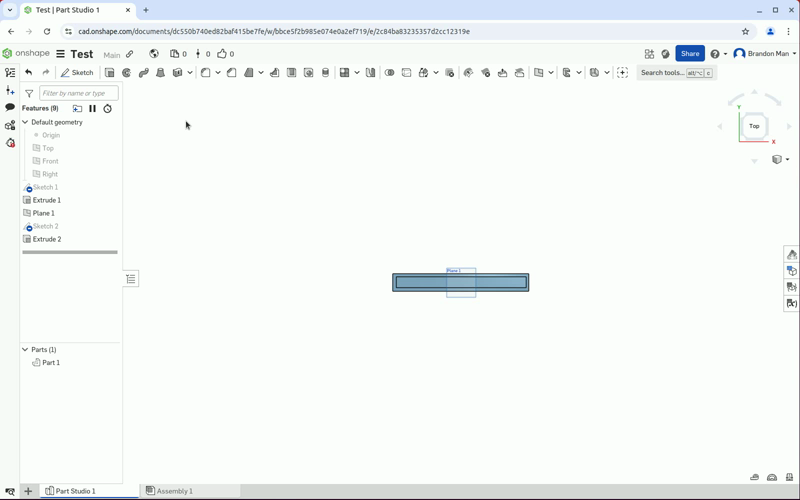
key(shift+h)
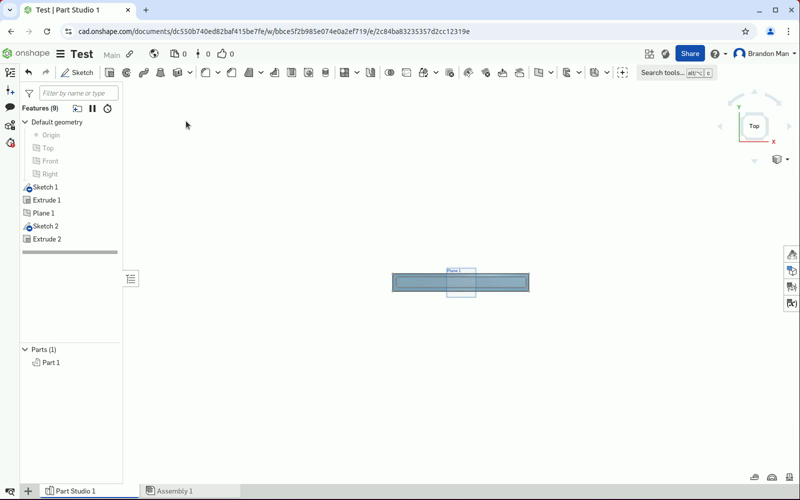
key(shift+h)
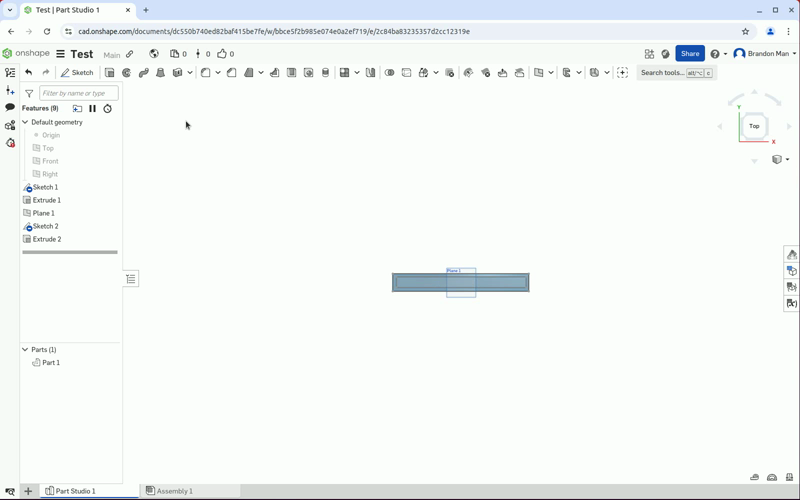
key(shift+7)
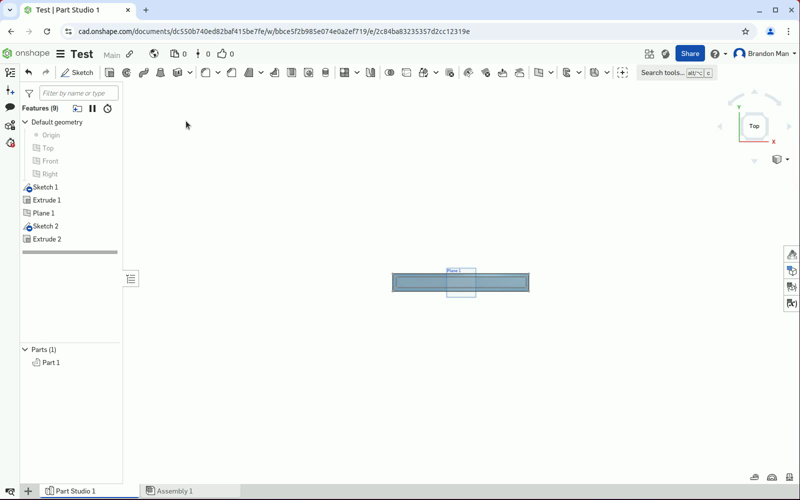
key(up, 3)
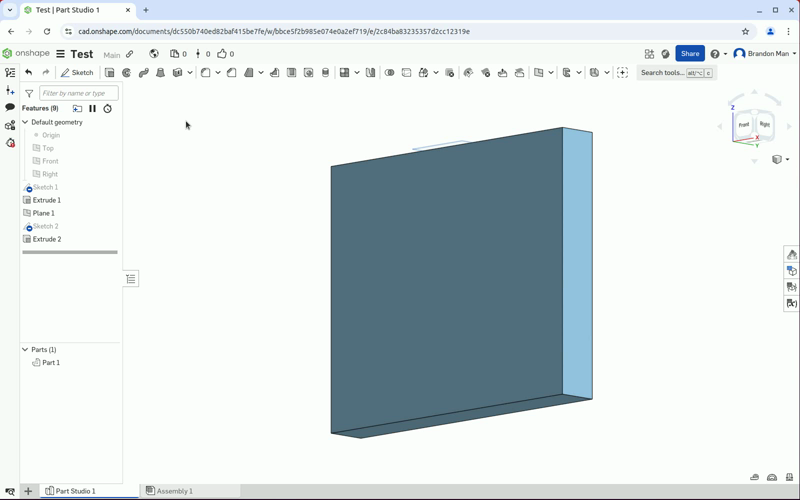
key(left, 3)
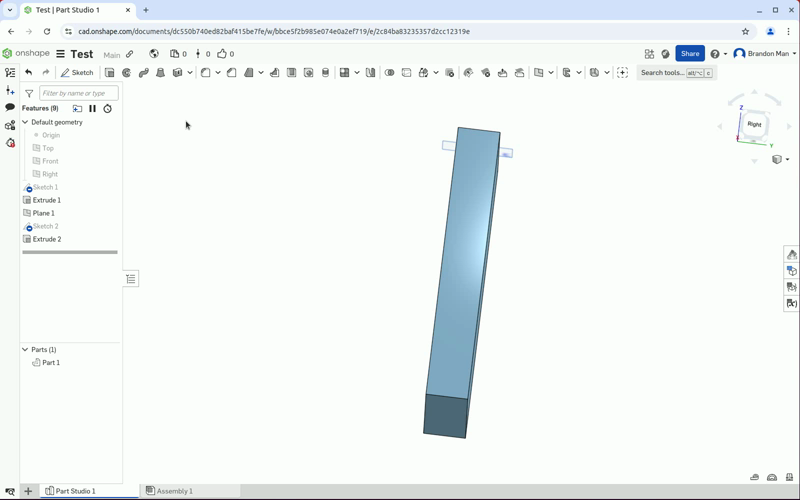
key(right, 3)
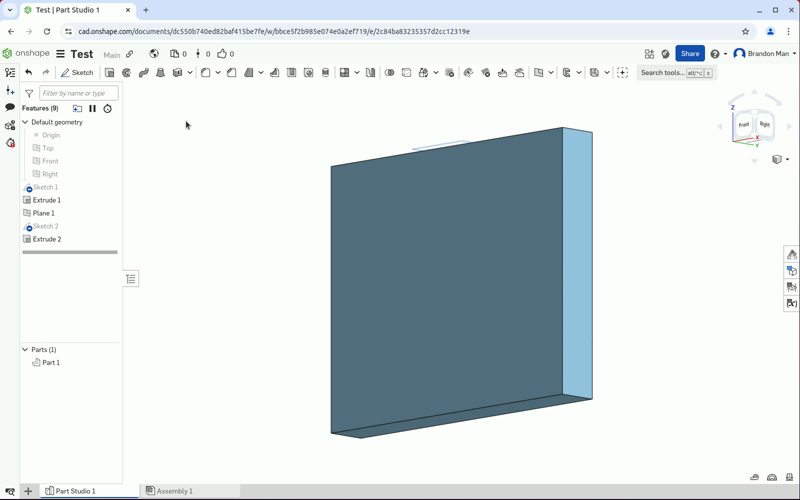
key(down, 3)
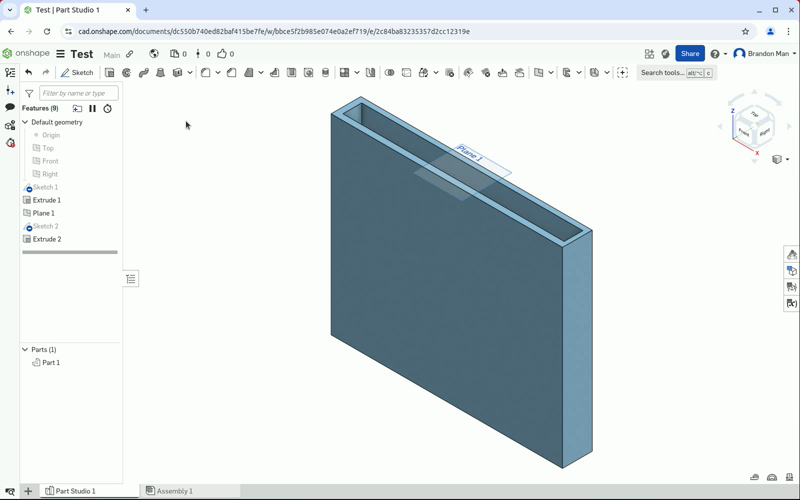
mouse_move(73, 189)
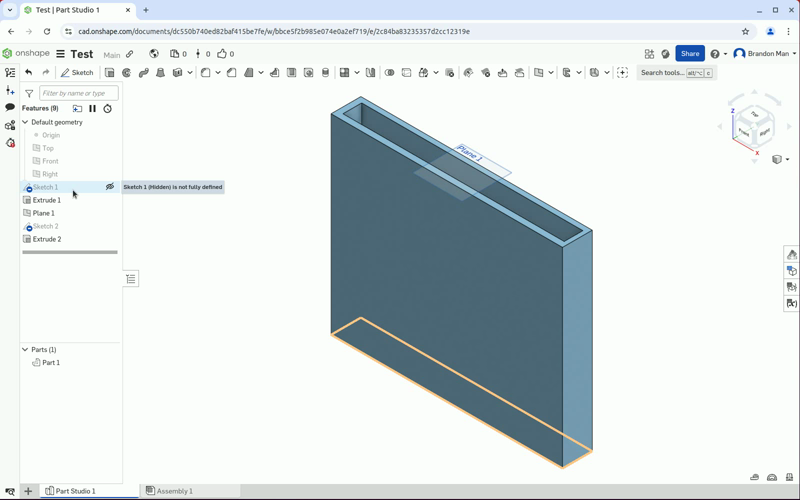
click(73, 189)